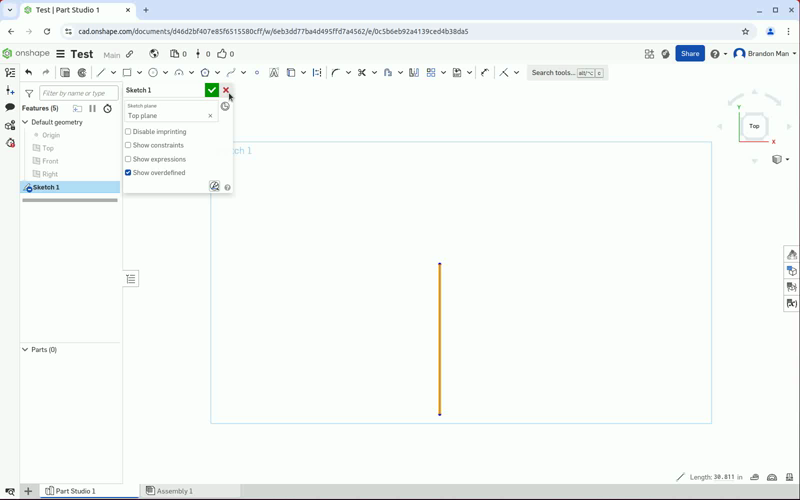
key(shift+h)
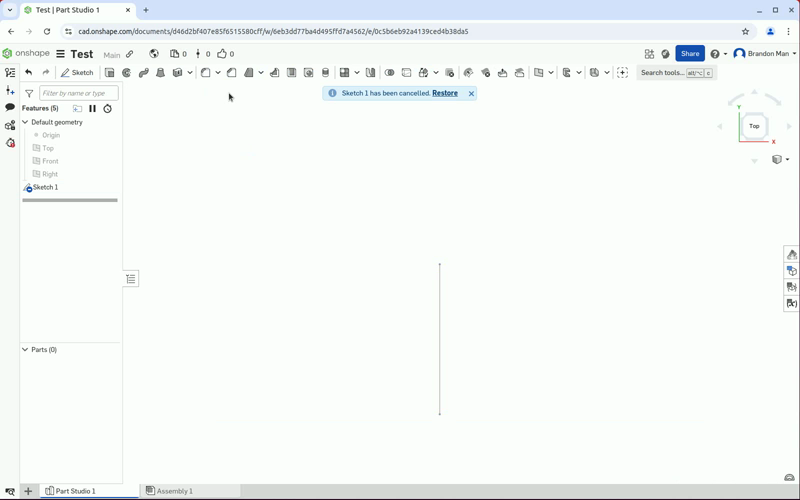
key(shift+s)
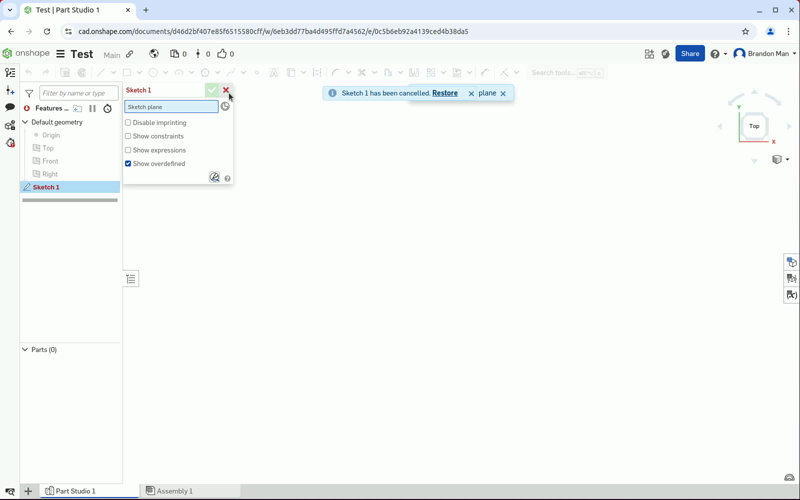
mouse_move(73, 150)
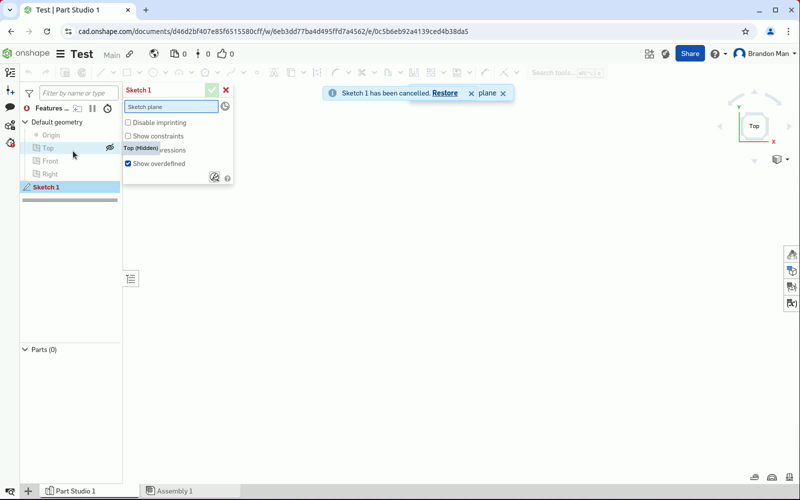
click(73, 150)
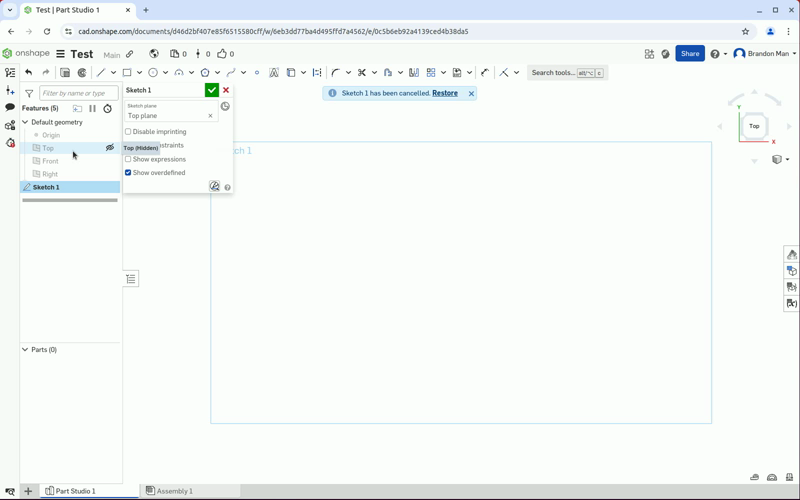
mouse_move(73, 352)
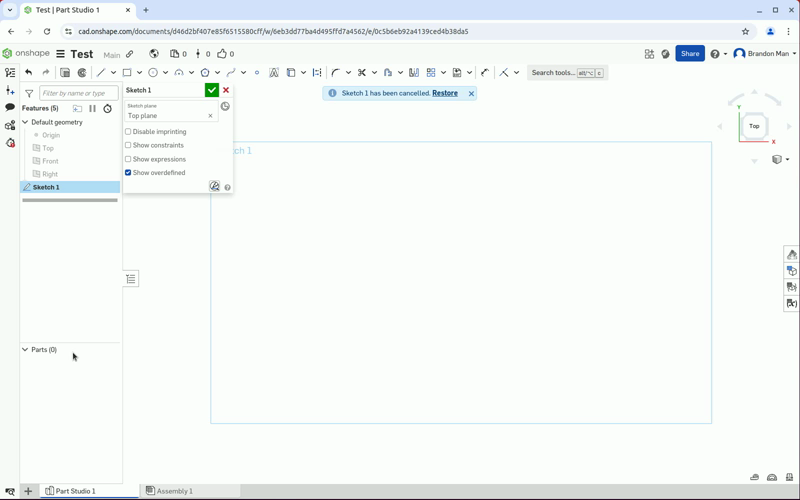
key(y)
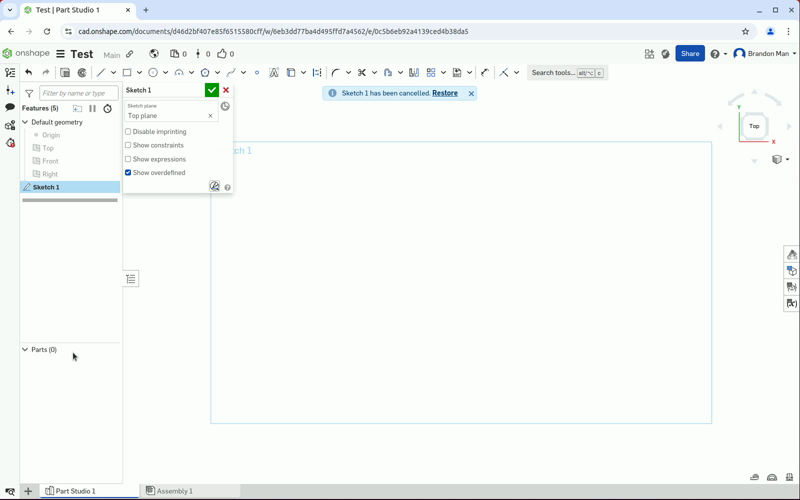
key(l)
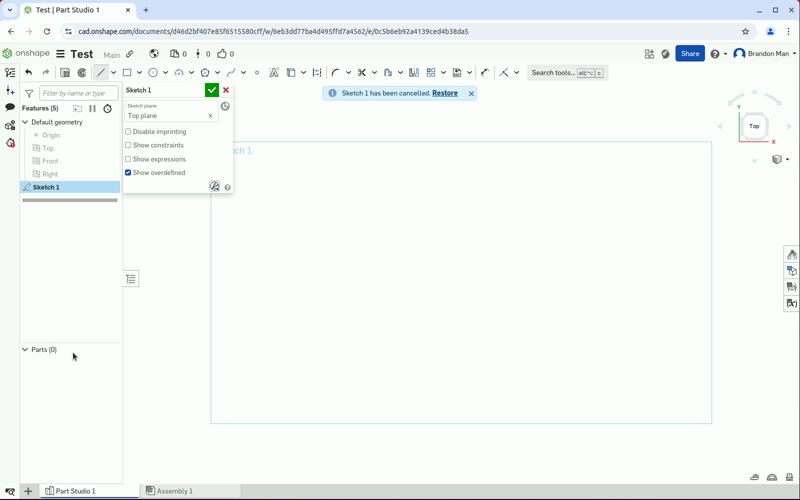
key_down(shift)
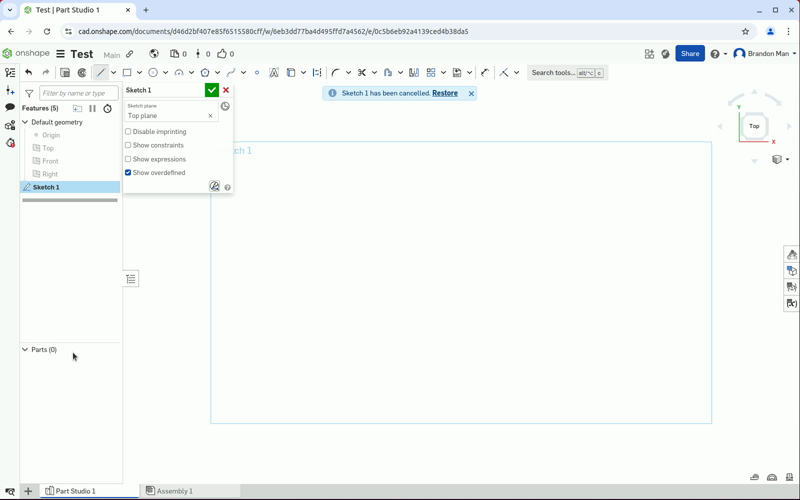
mouse_move(348, 395)
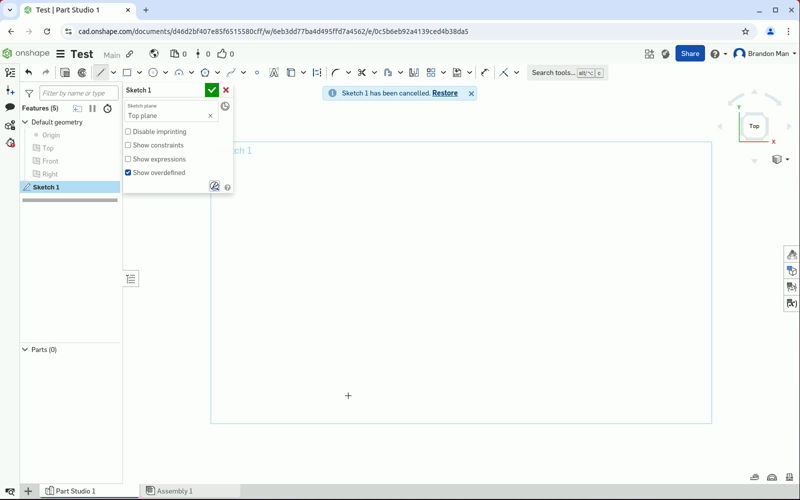
click(348, 395)
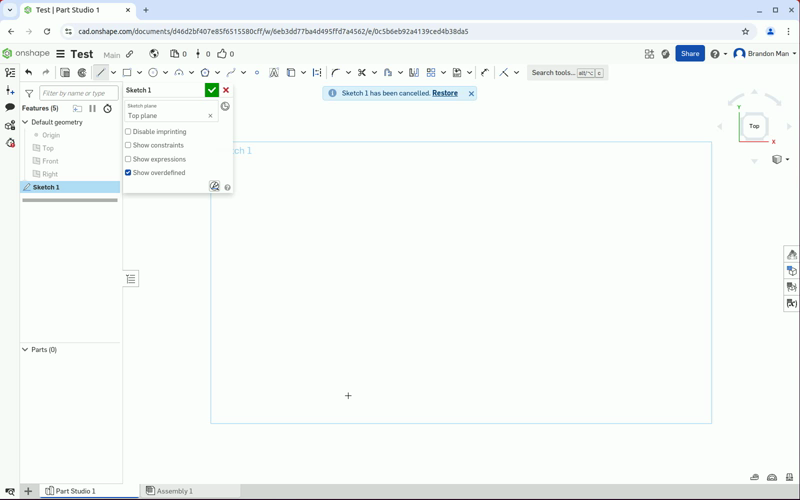
key_up(shift)
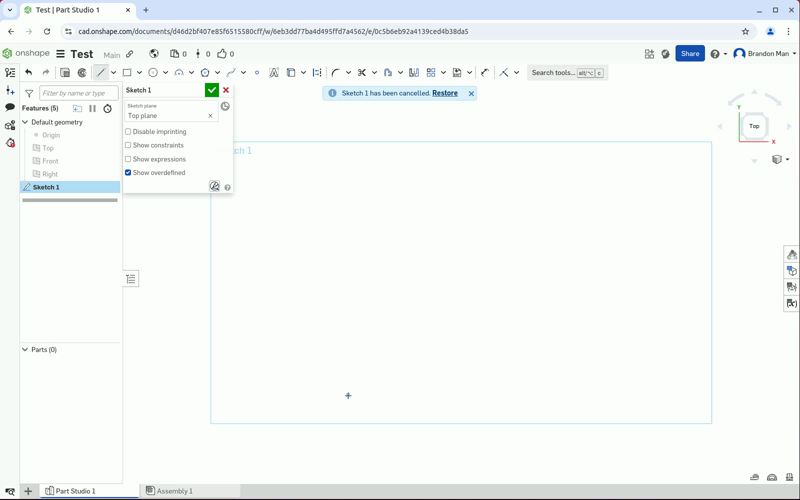
key_down(shift)
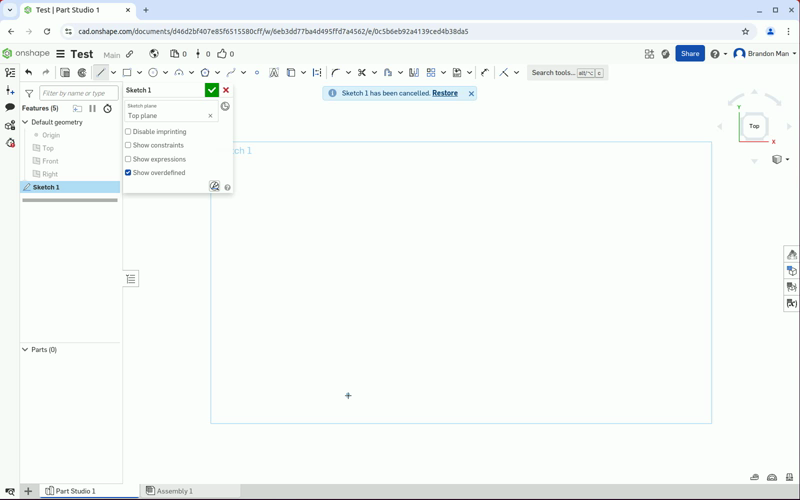
mouse_move(572, 395)
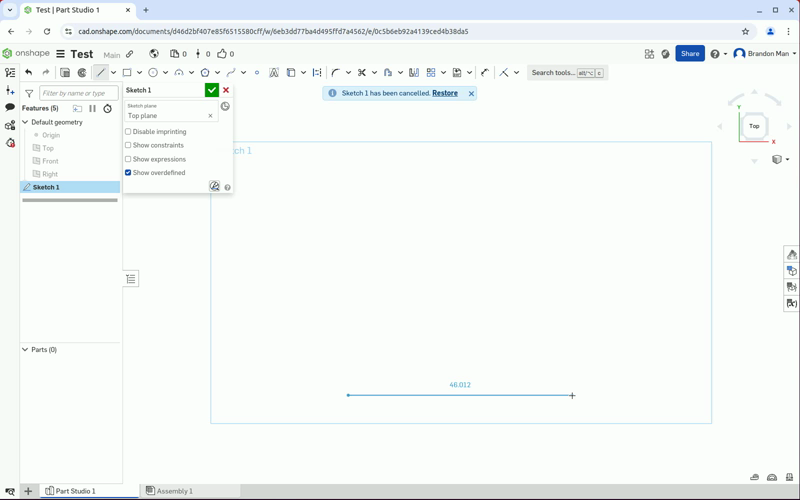
click(572, 395)
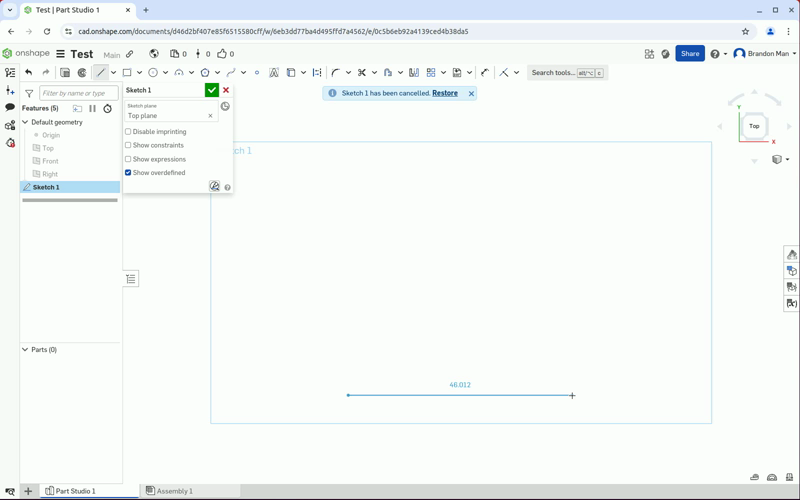
key_up(shift)
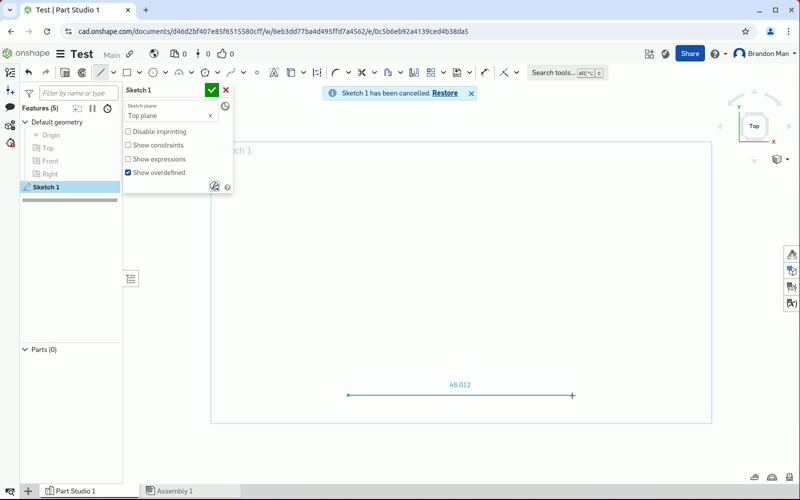
key_down(shift)
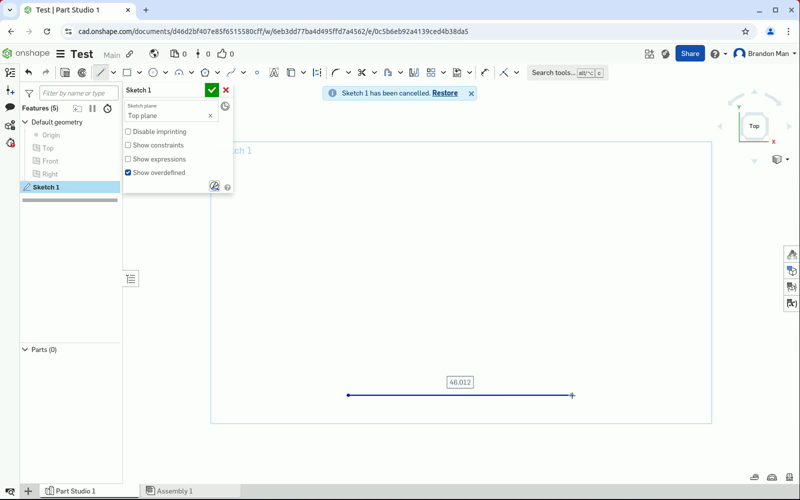
mouse_move(572, 171)
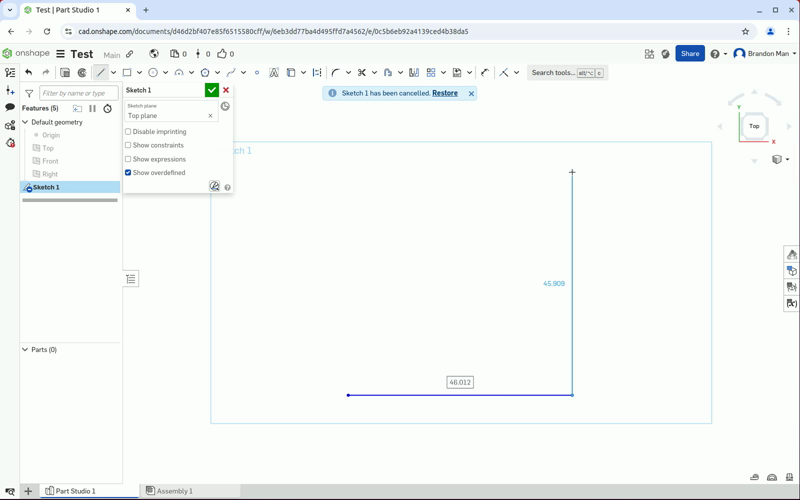
click(572, 171)
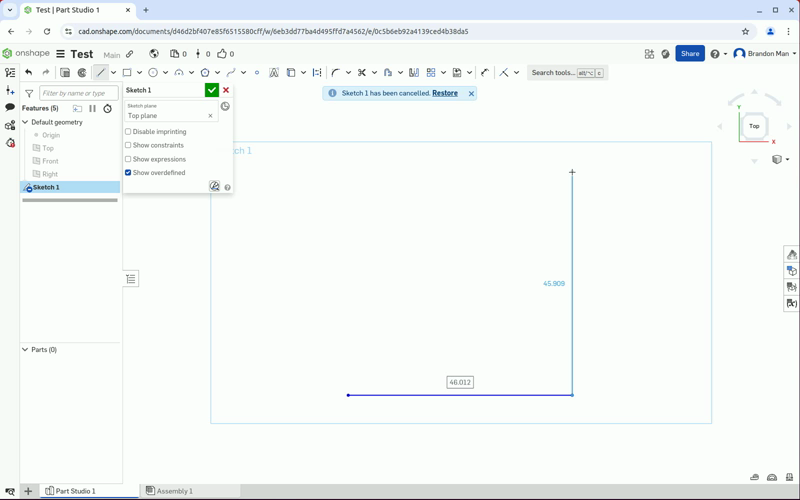
key_up(shift)
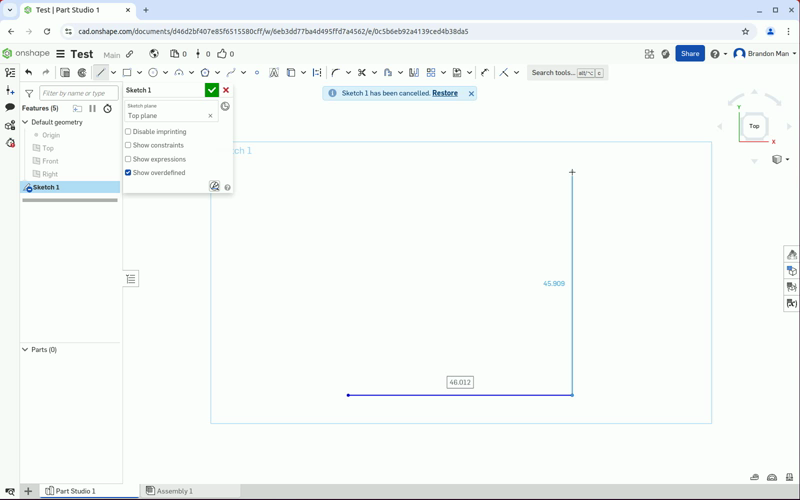
key_down(shift)
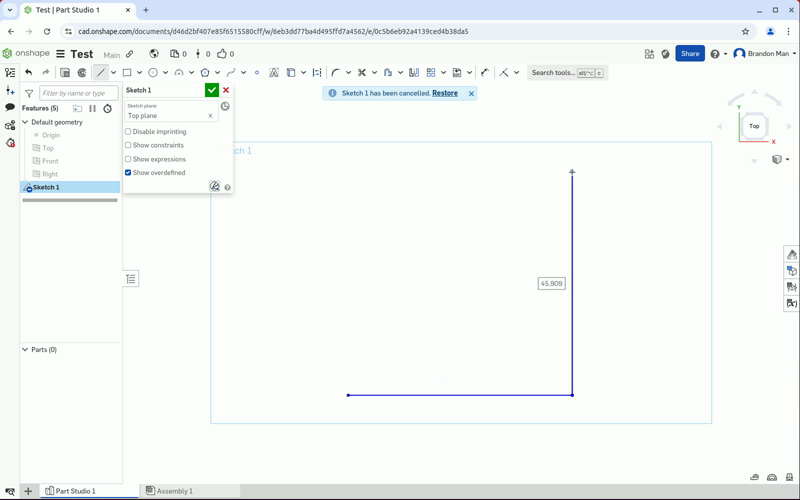
mouse_move(348, 171)
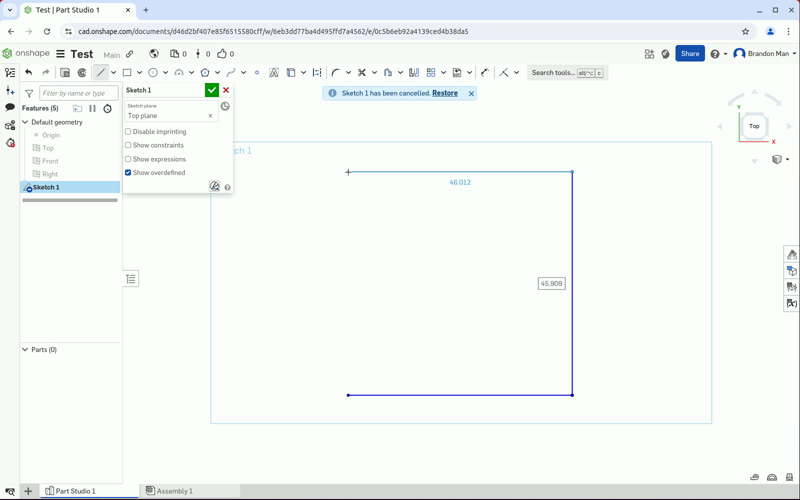
click(348, 171)
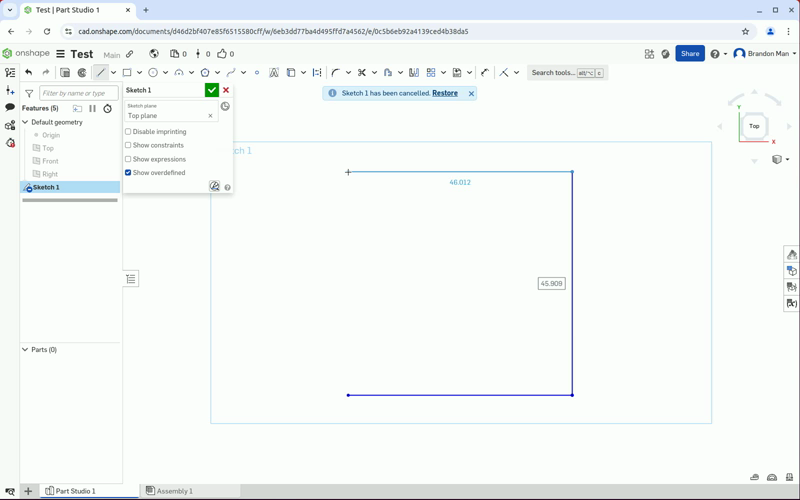
key_up(shift)
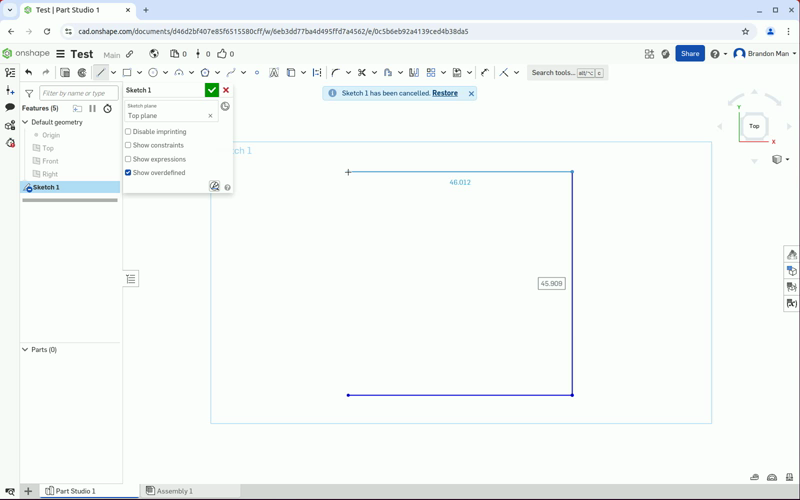
key_down(shift)
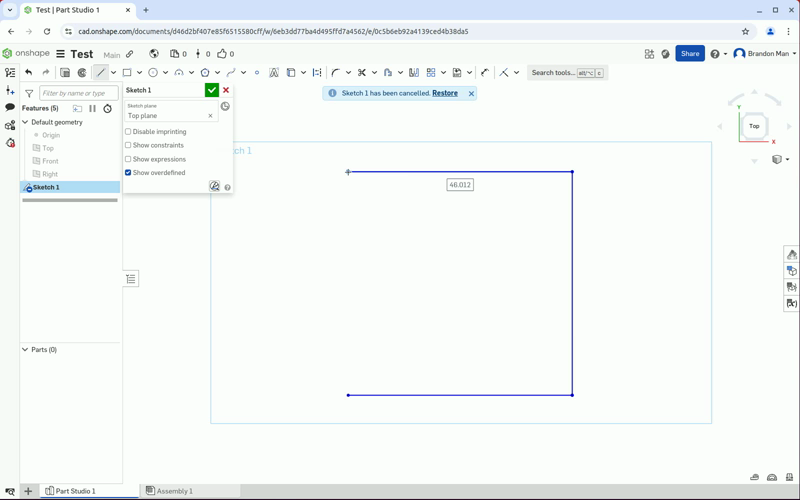
mouse_move(348, 395)
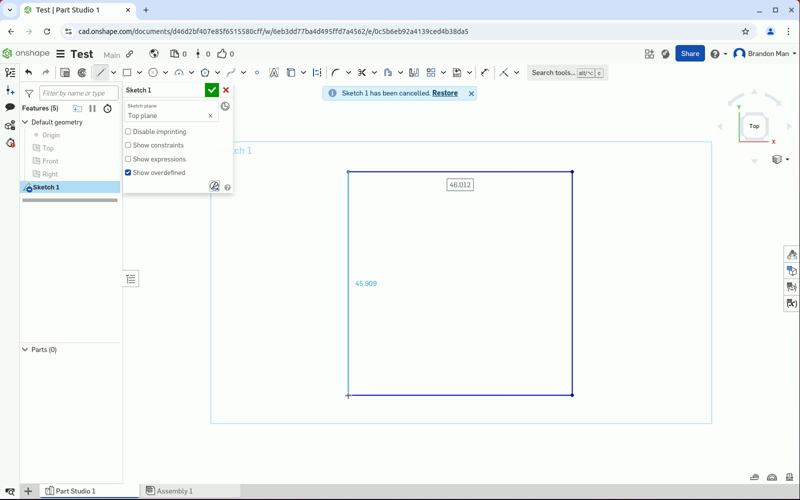
key_up(shift)
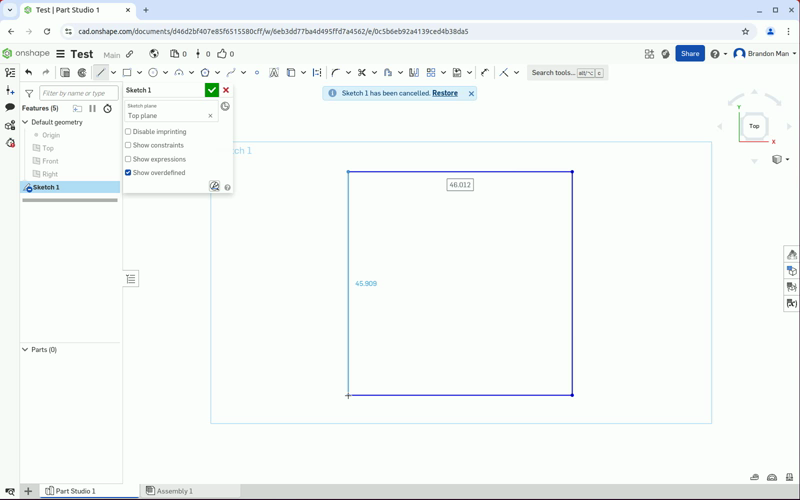
click(348, 395)
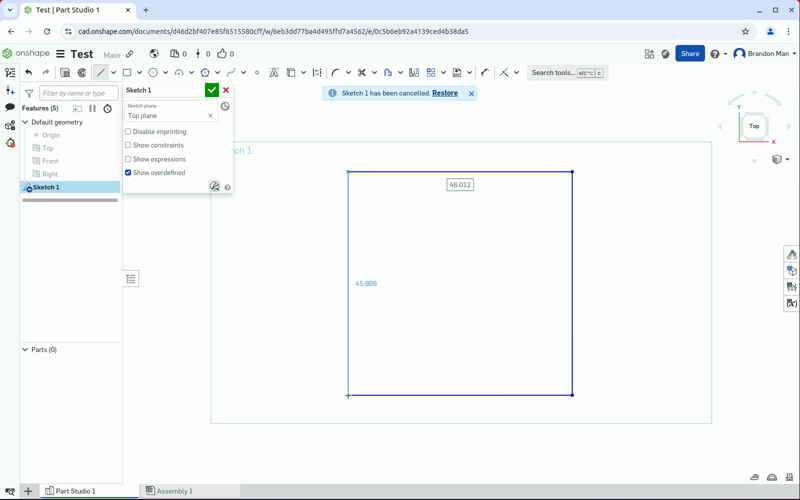
key(esc)
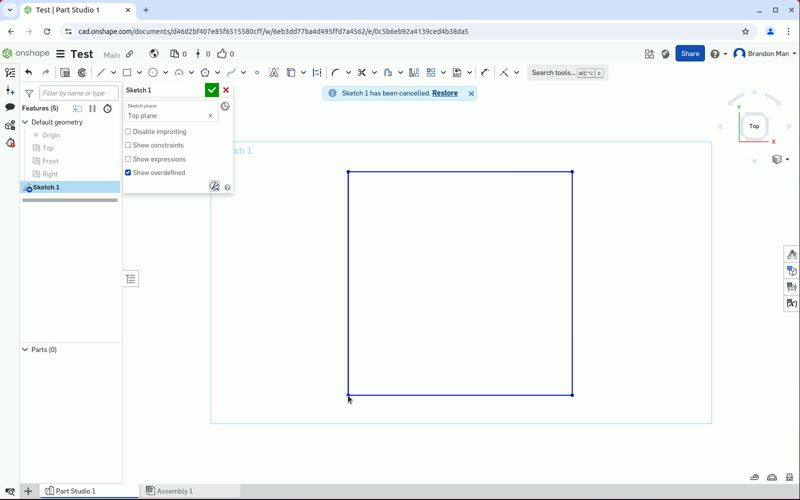
mouse_move(456, 350)
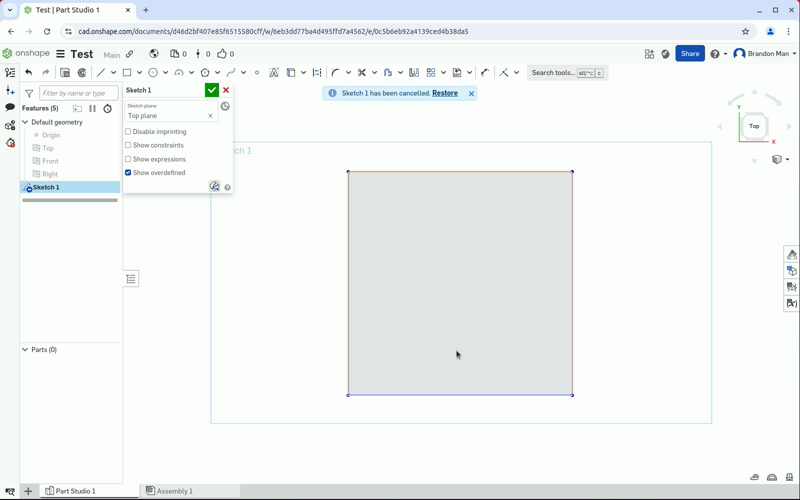
click(456, 350)
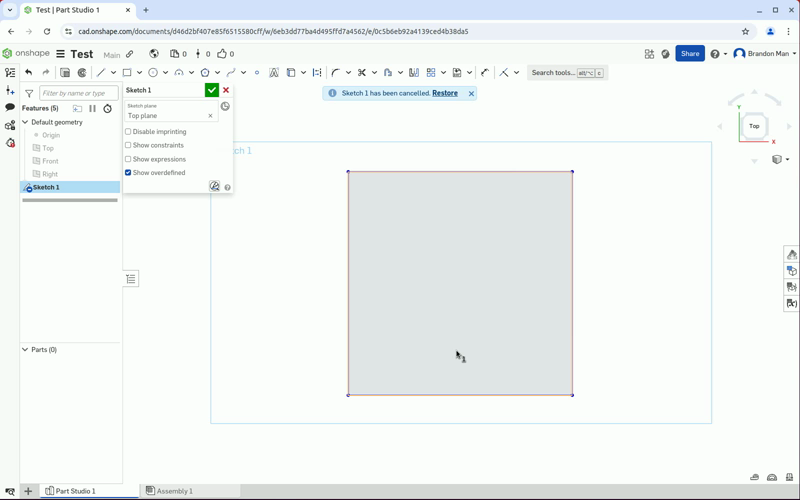
mouse_move(73, 352)
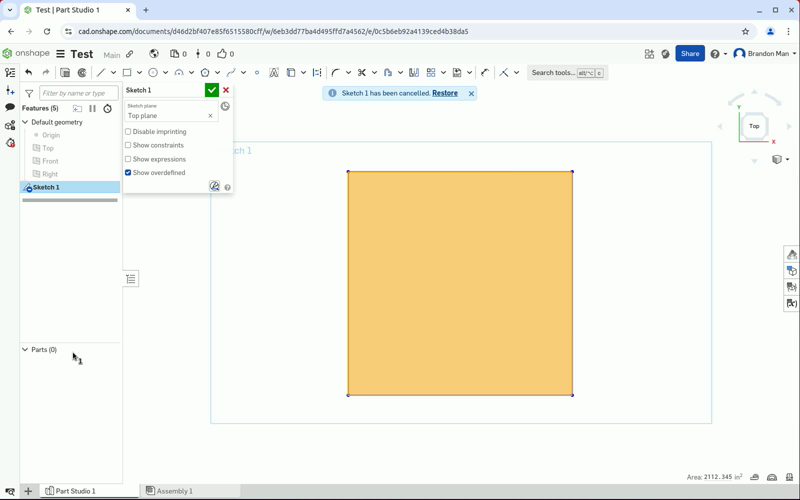
key(shift+y)
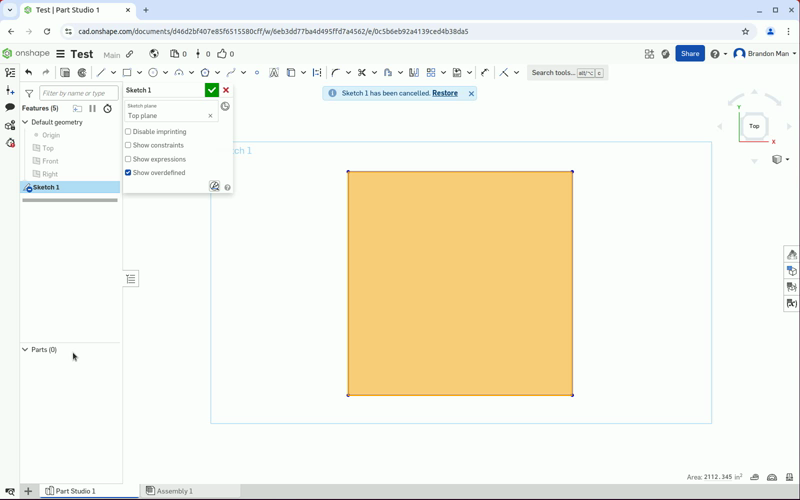
key(shift+e)
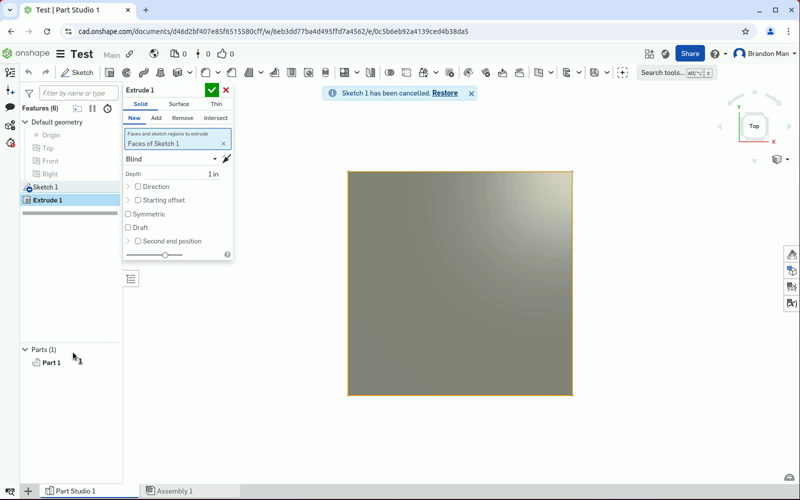
mouse_move(143, 106)
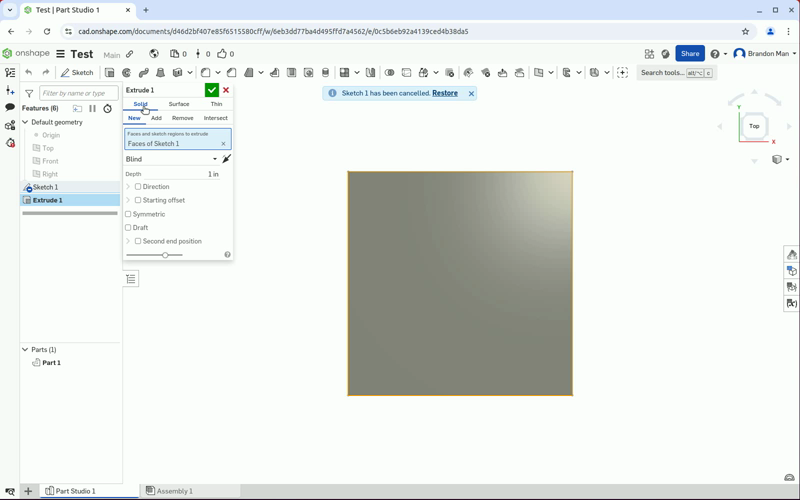
click(143, 106)
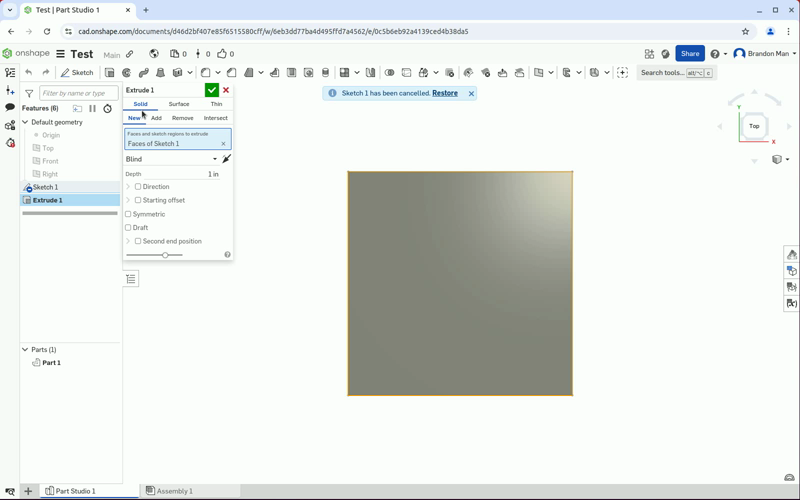
mouse_move(137, 120)
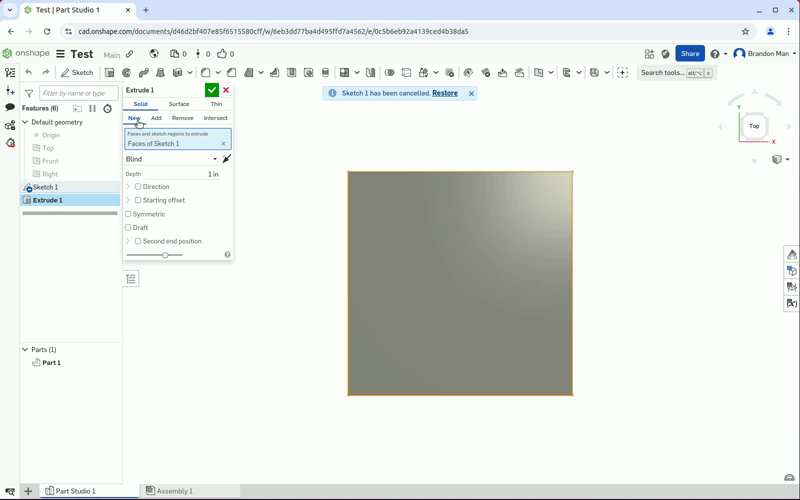
click(137, 120)
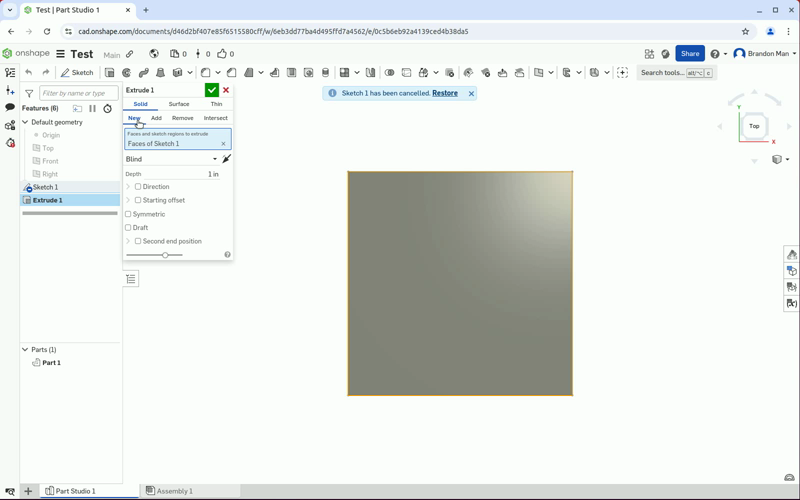
key(tab, 4)
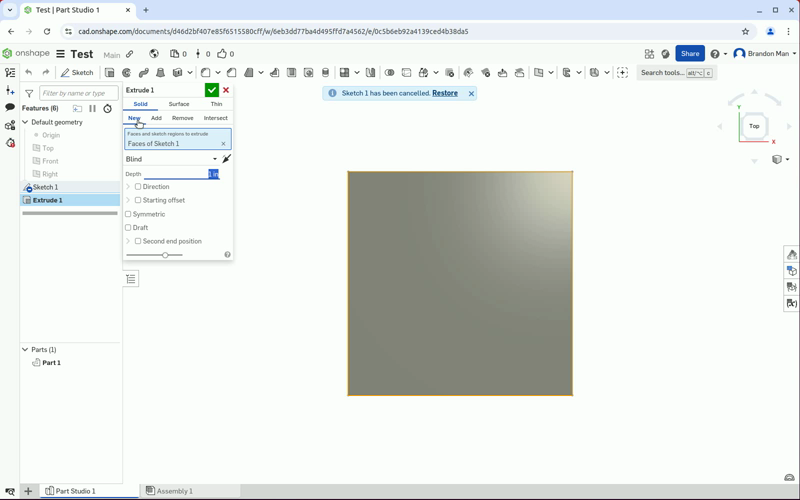
text(15.405)
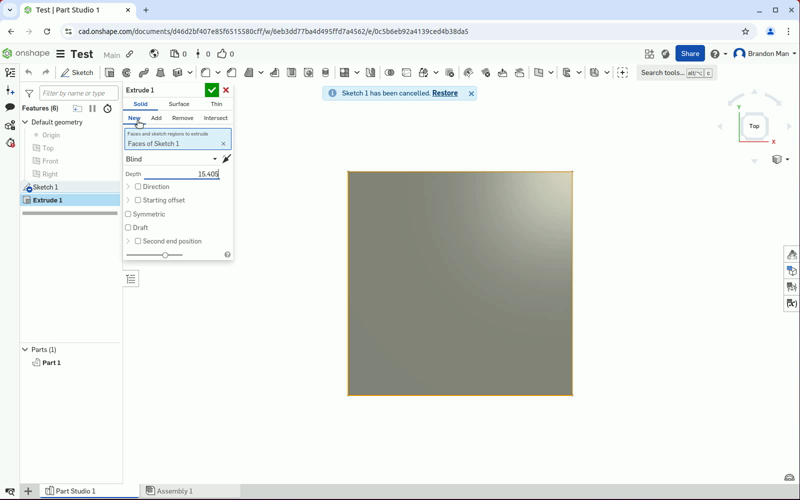
key(enter)
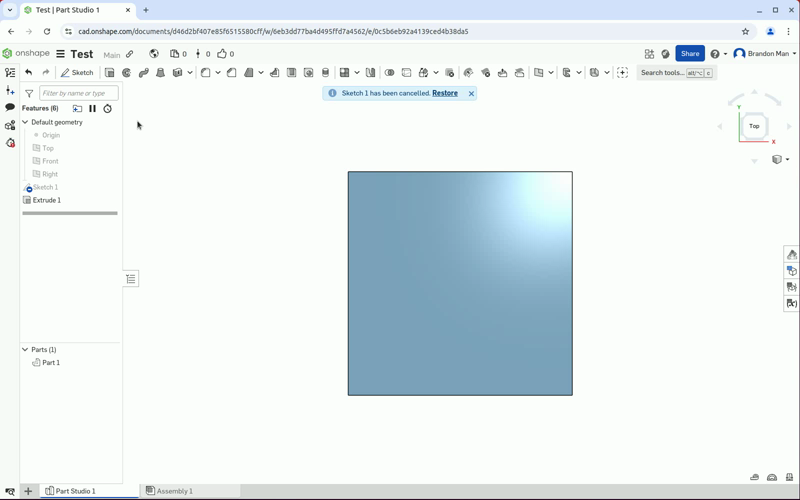
key(shift+h)
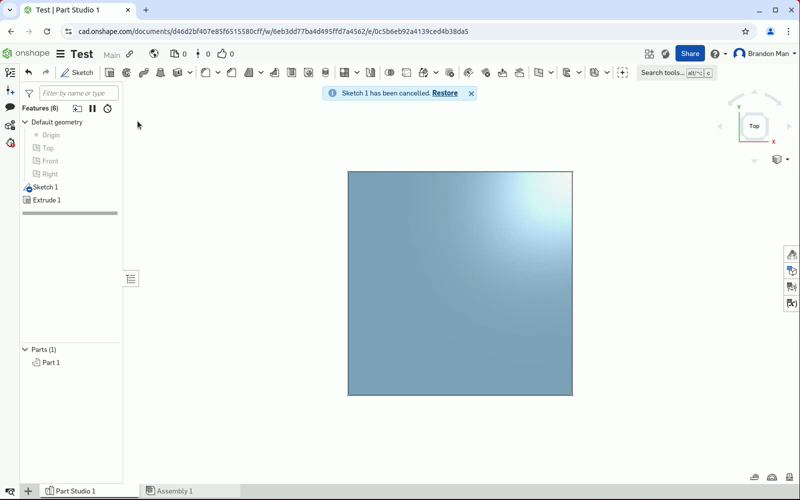
key(shift+h)
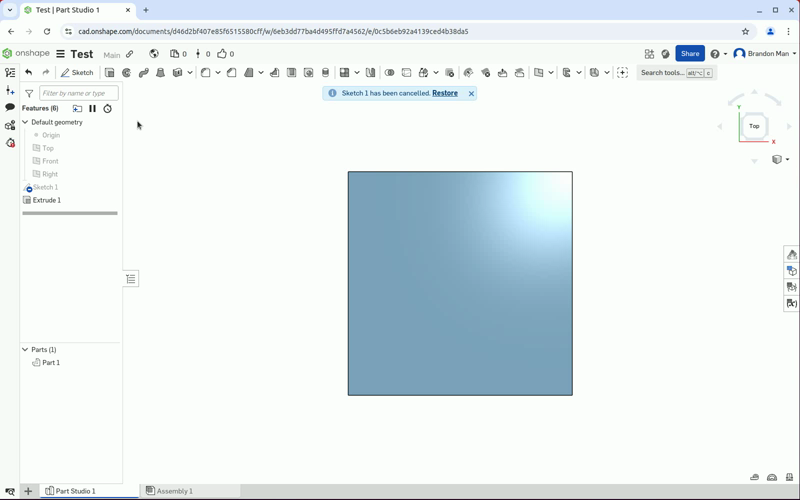
mouse_move(73, 189)
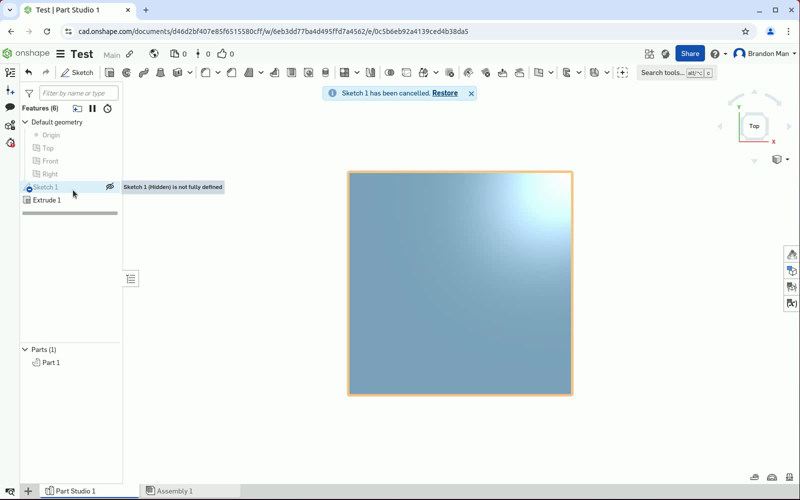
click(73, 189)
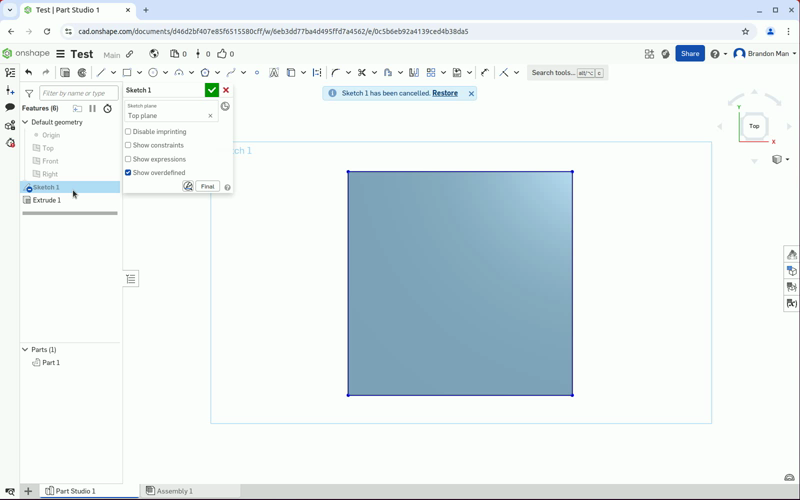
mouse_move(229, 92)
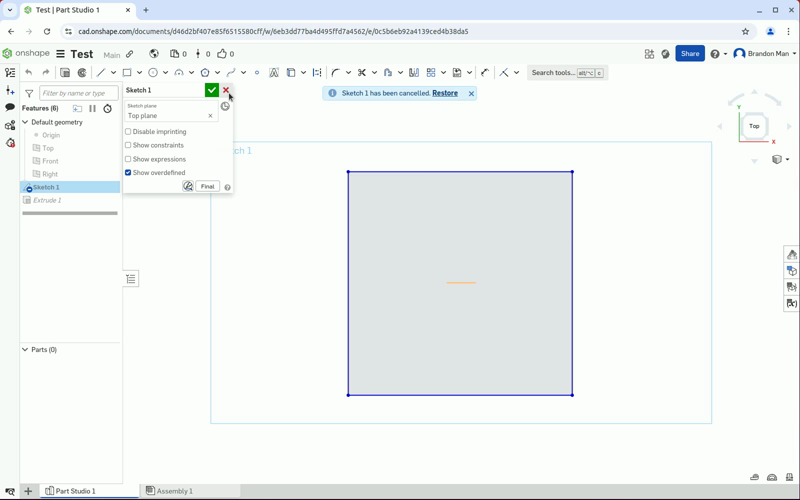
click(229, 92)
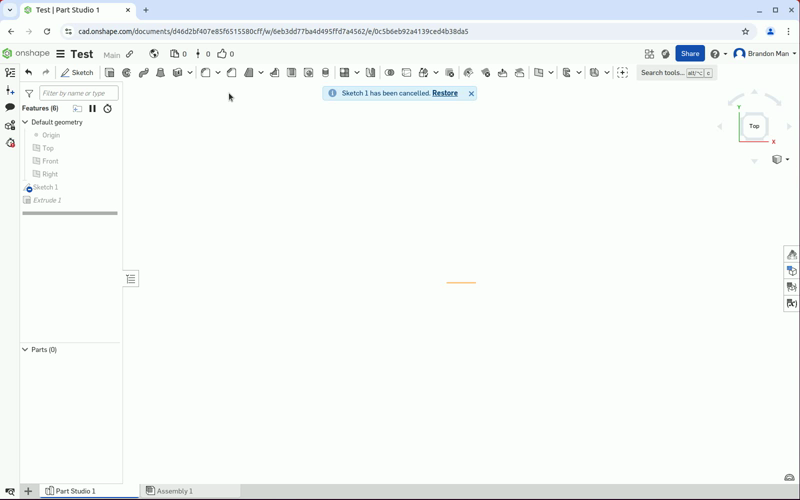
mouse_move(541, 75)
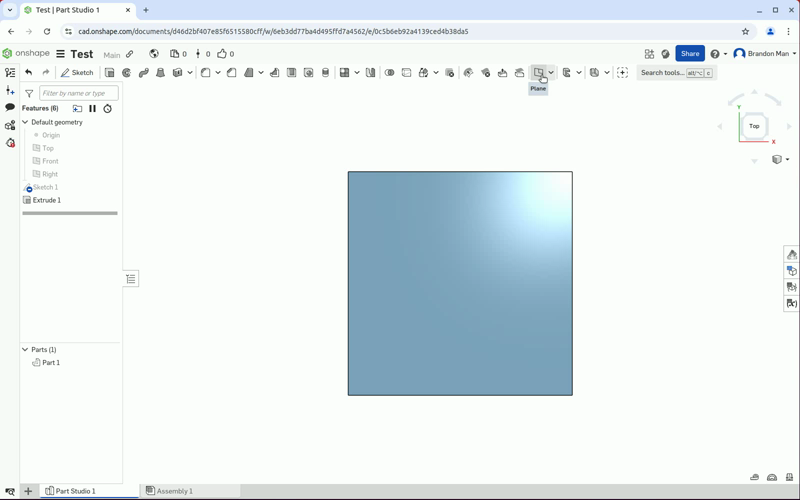
click(541, 75)
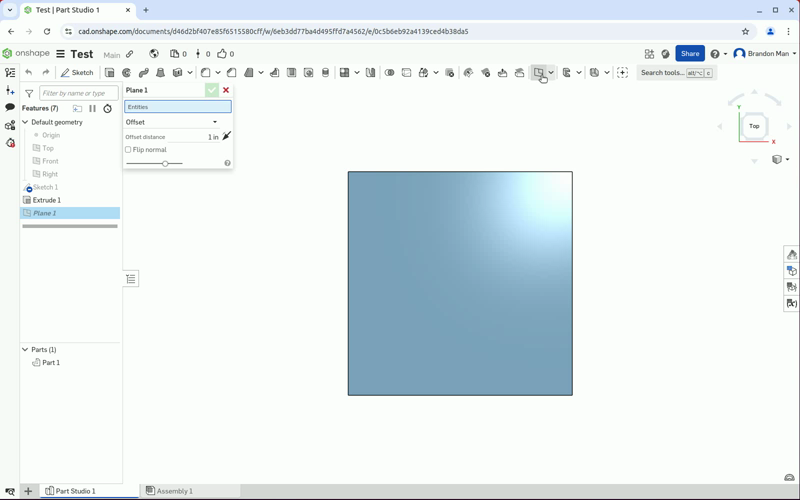
mouse_move(73, 150)
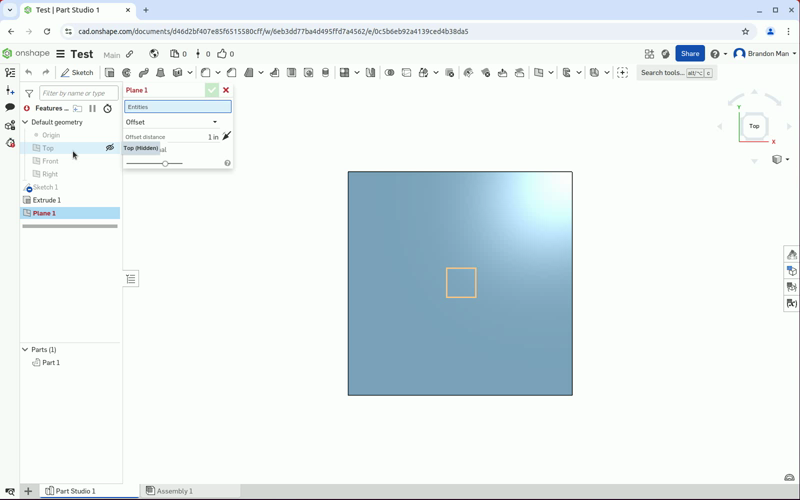
click(73, 150)
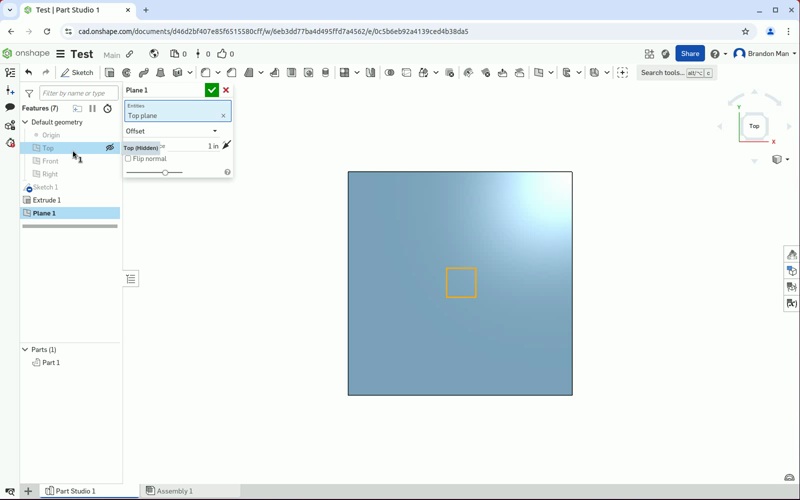
key(tab, 2)
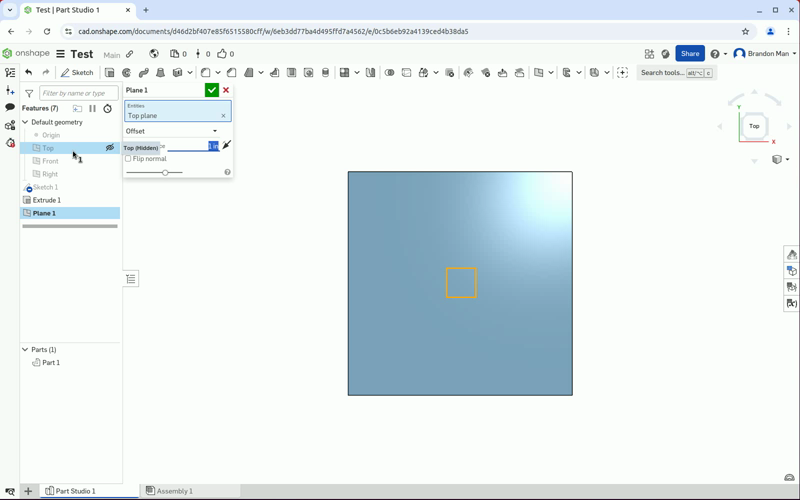
text(15.405)
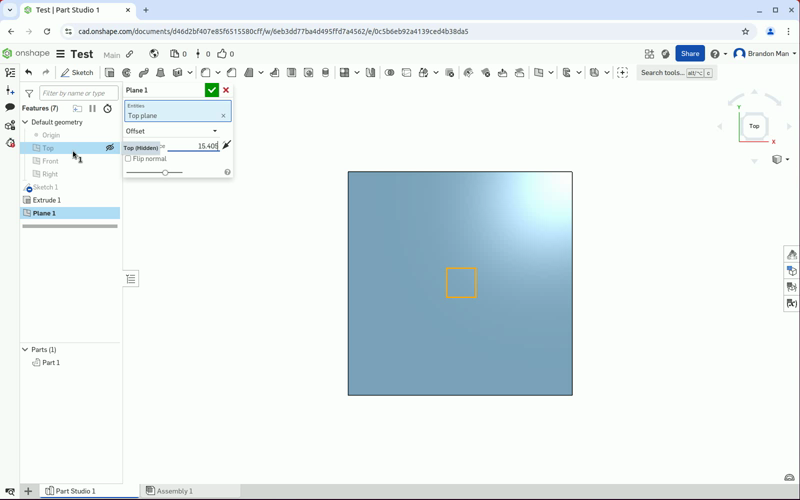
key(enter, 2)
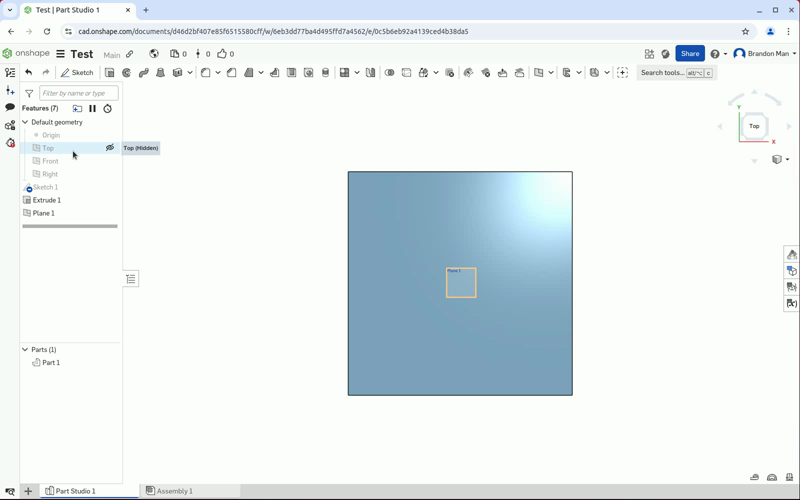
key(shift+s)
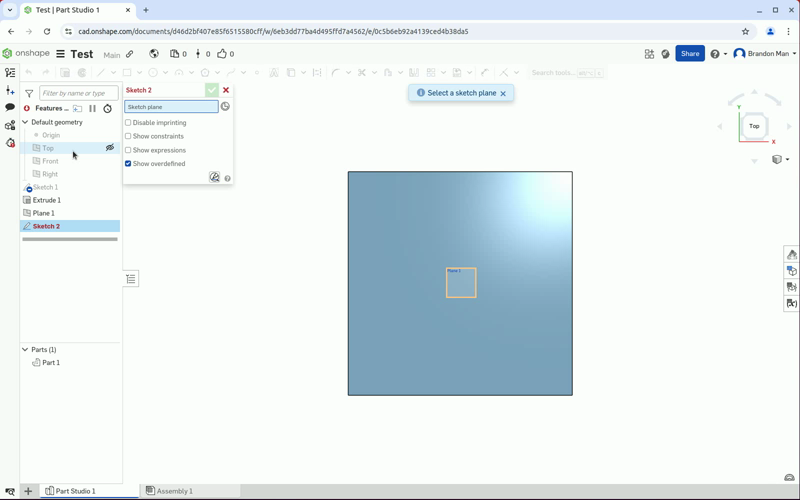
mouse_move(73, 215)
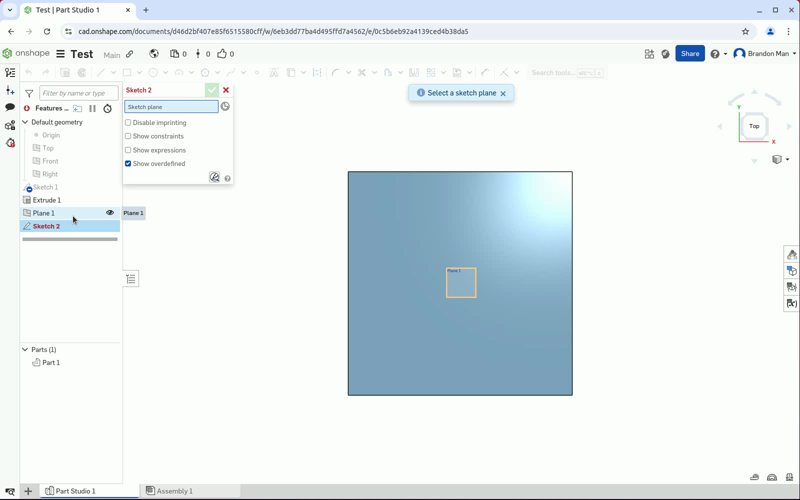
click(73, 215)
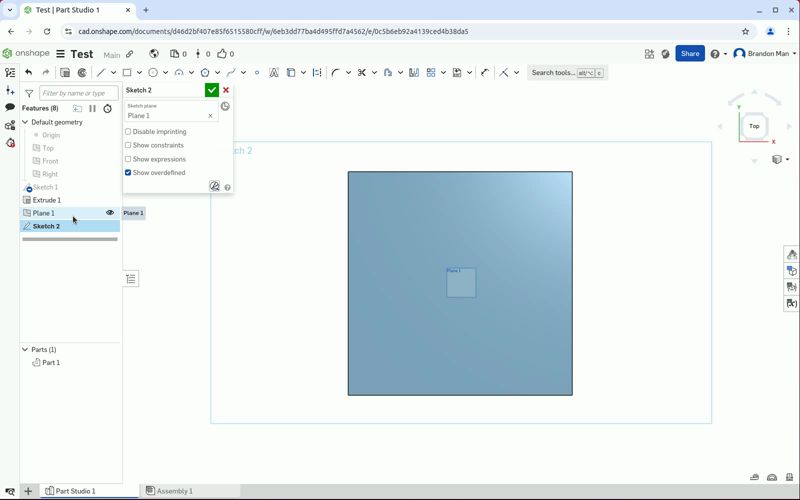
mouse_move(73, 352)
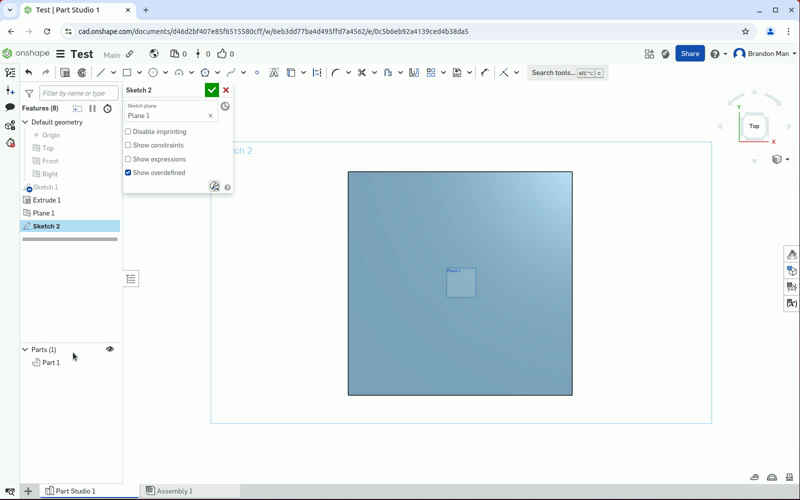
key(y)
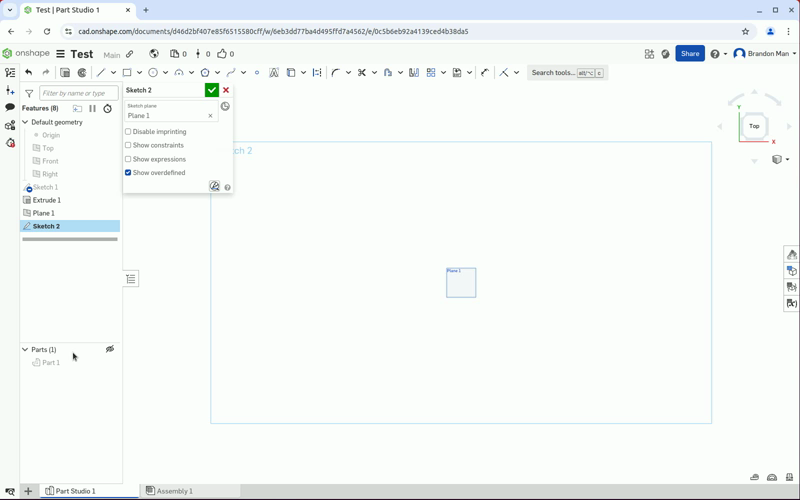
key(c)
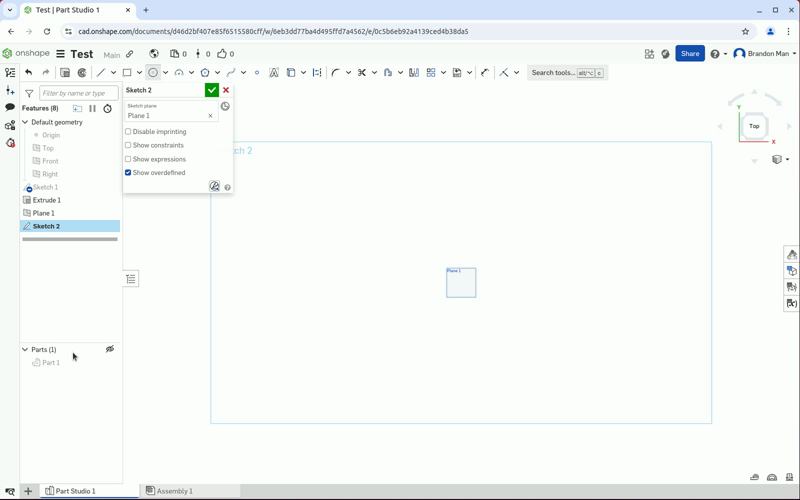
key_down(shift)
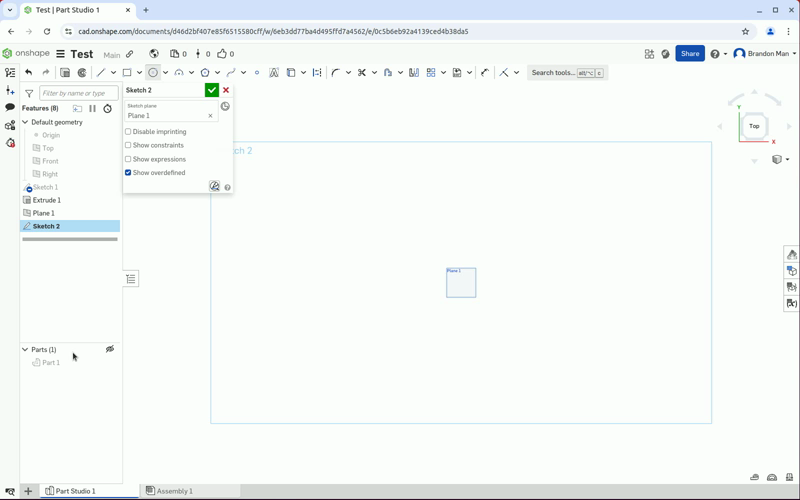
mouse_move(536, 207)
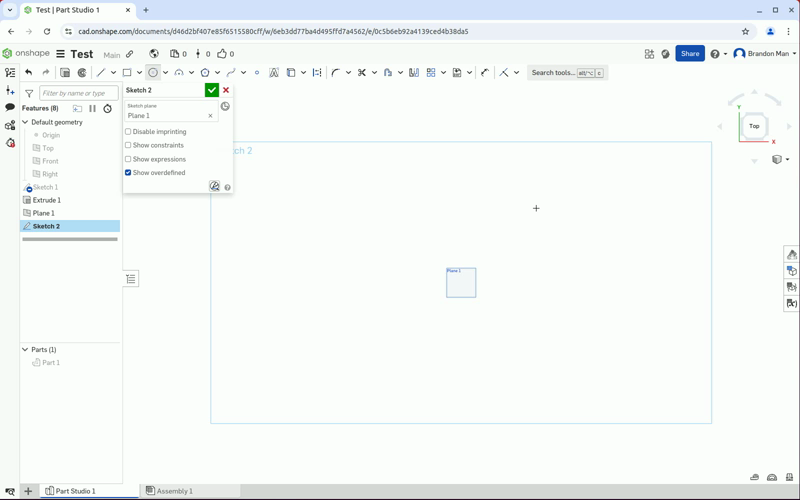
click(536, 207)
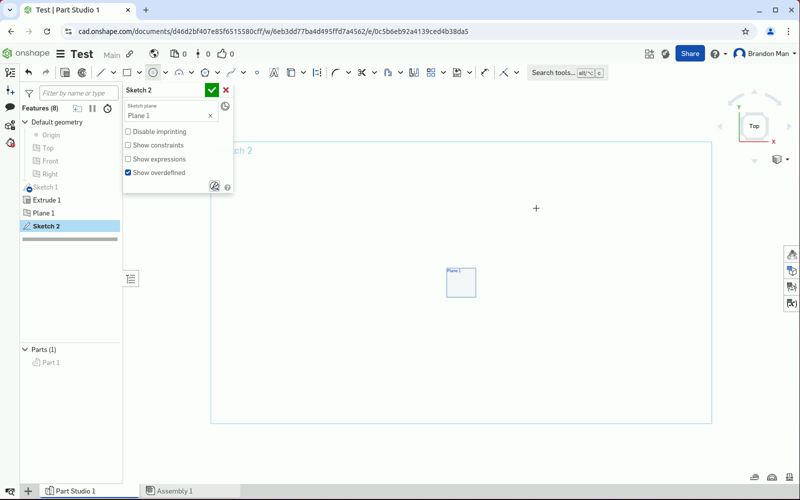
key_up(shift)
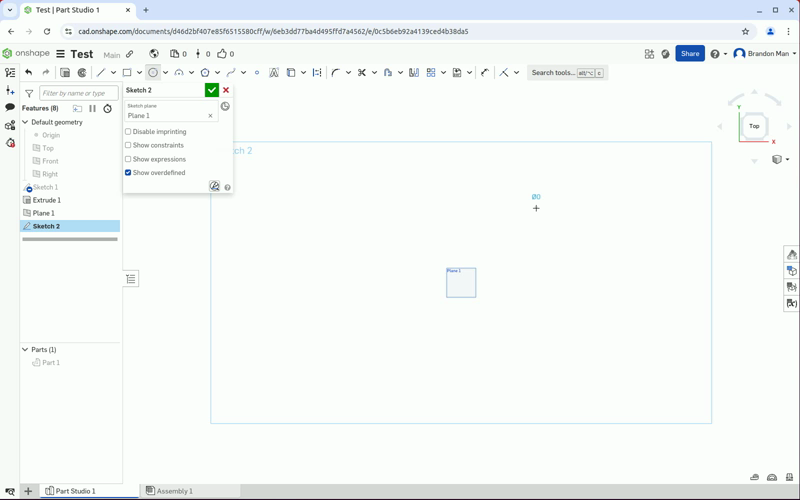
mouse_move(555, 207)
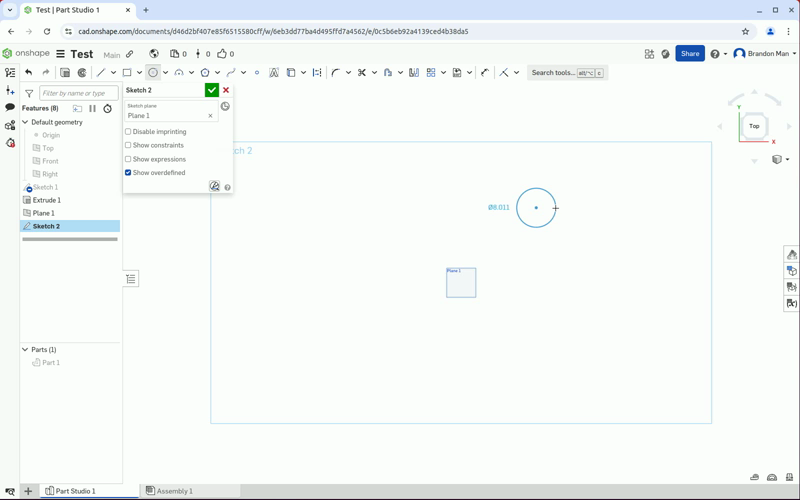
click(555, 207)
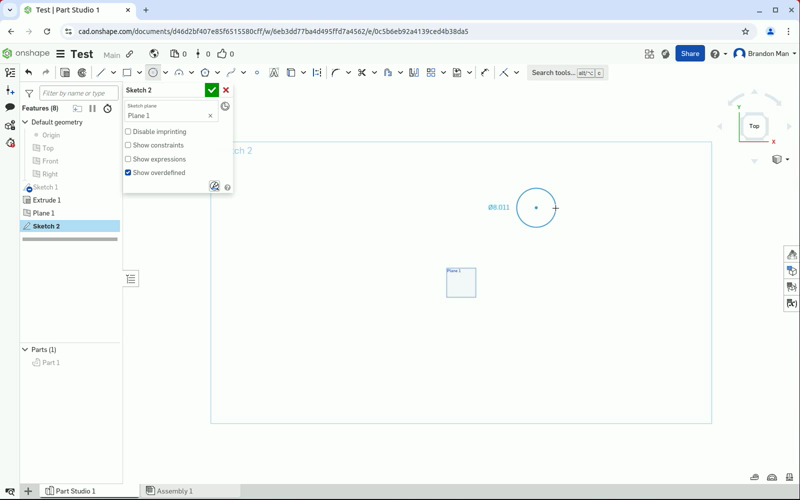
key(esc)
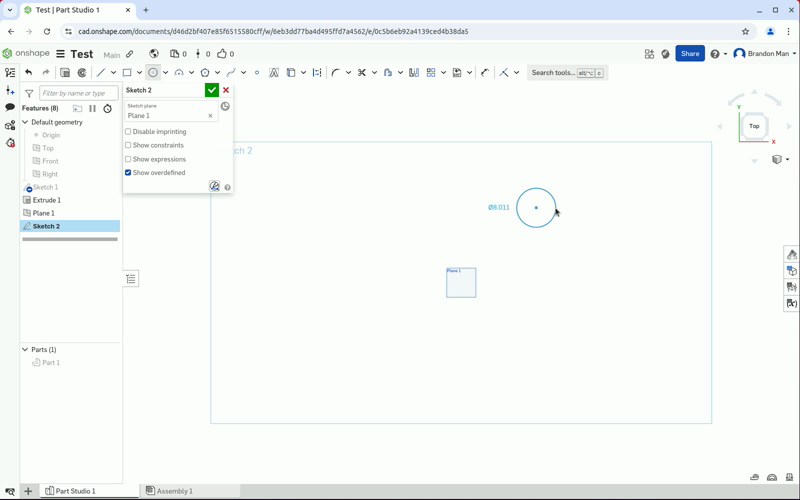
mouse_move(532, 191)
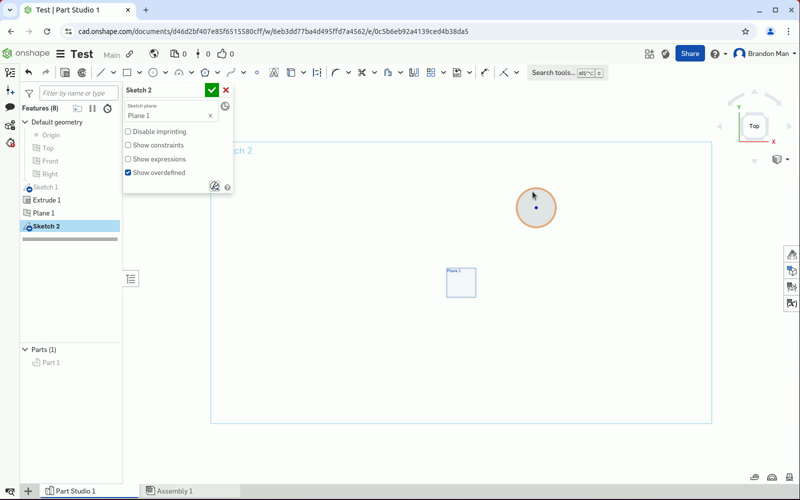
scroll(6)
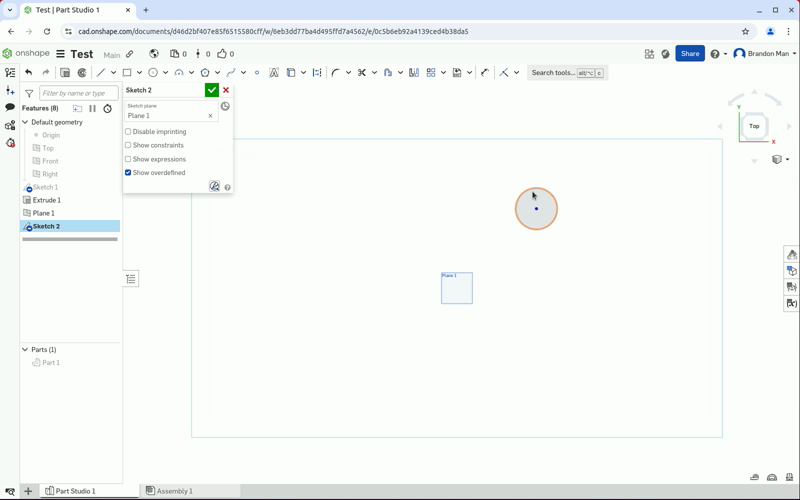
scroll(6)
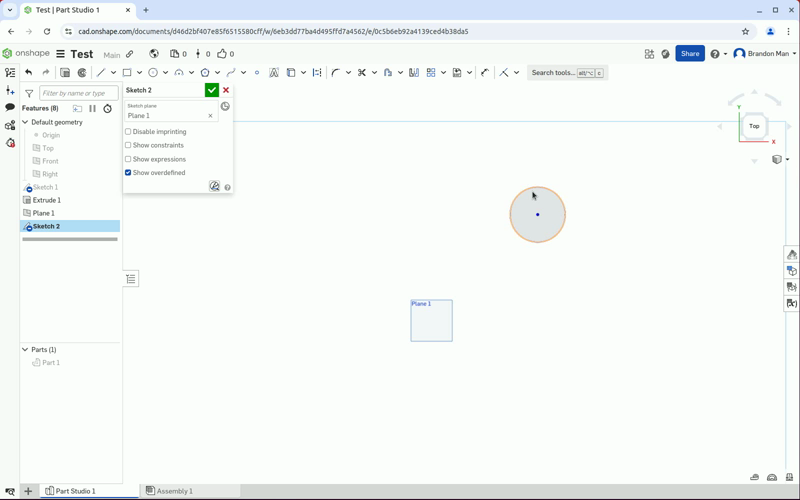
scroll(6)
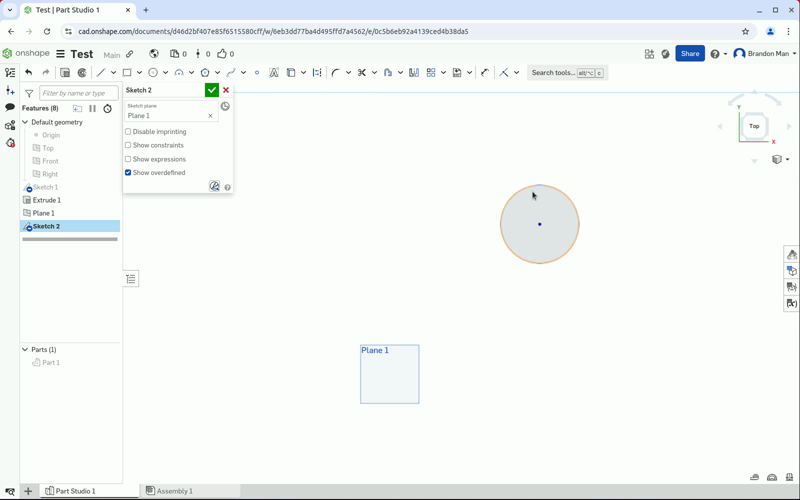
scroll(6)
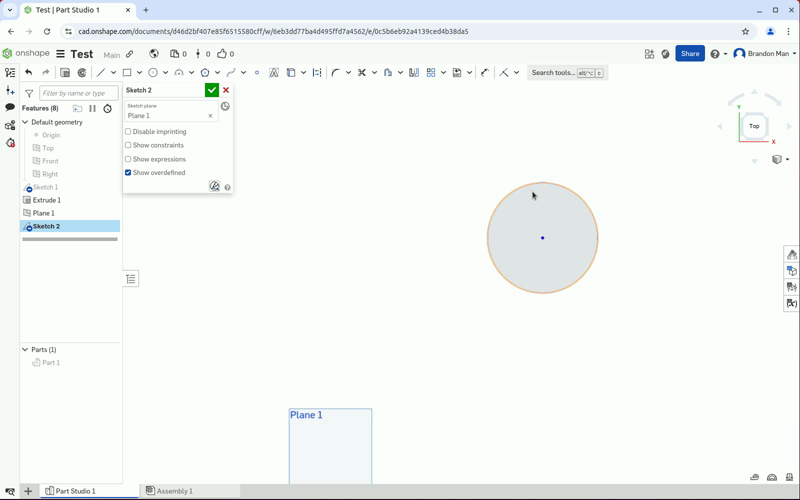
scroll(6)
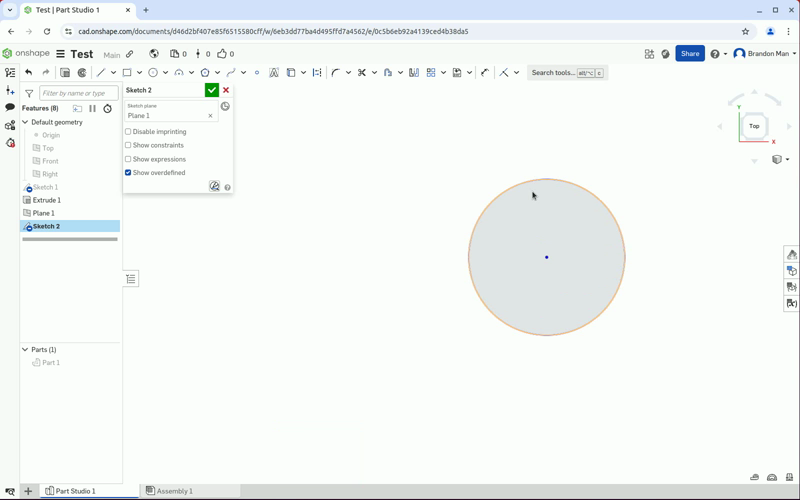
scroll(6)
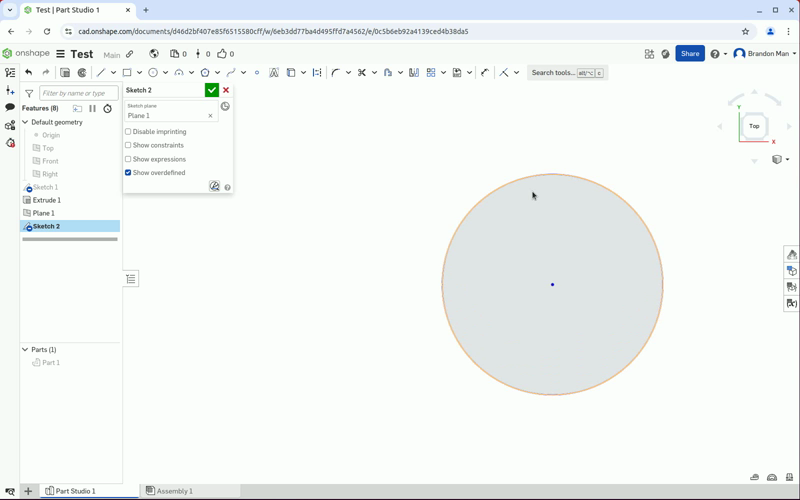
scroll(6)
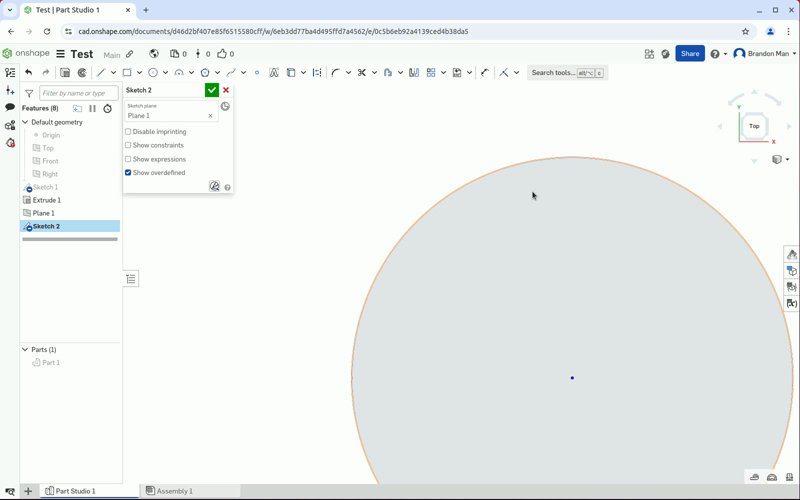
click(532, 191)
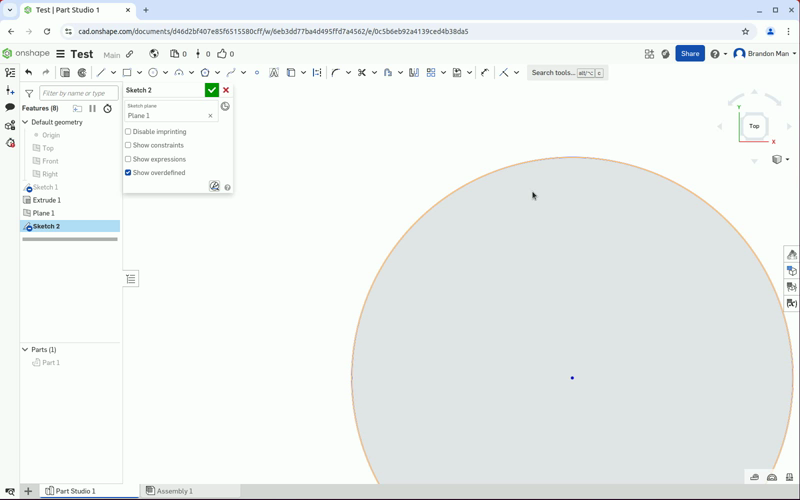
scroll(-6)
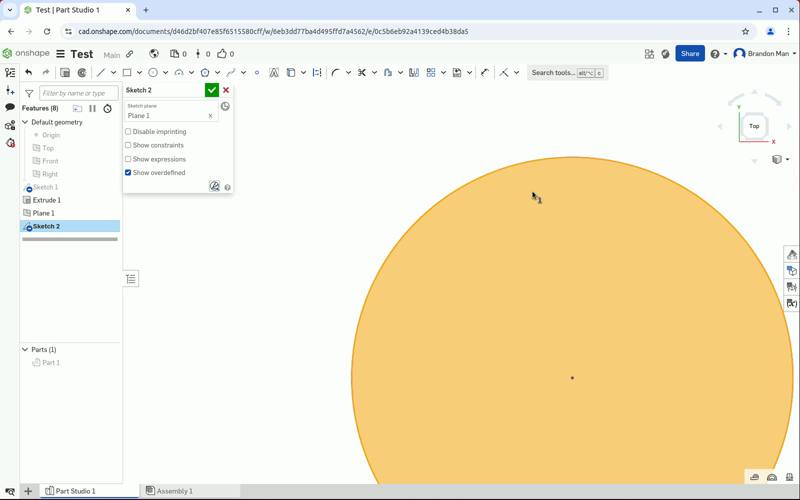
scroll(-6)
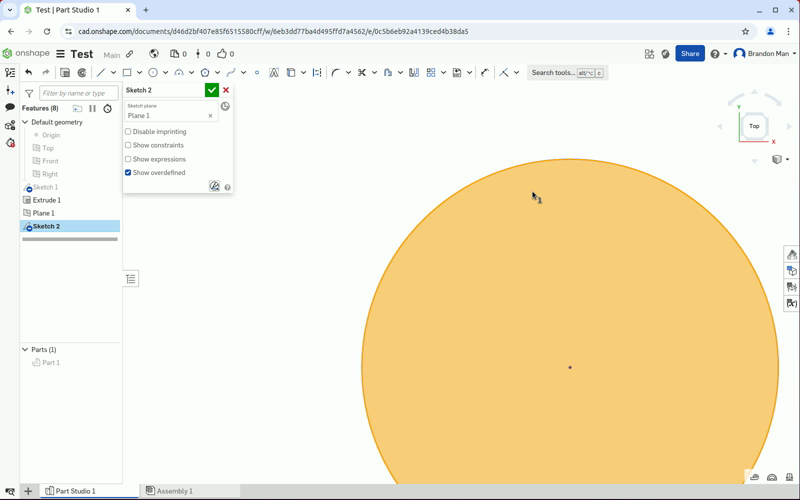
scroll(-6)
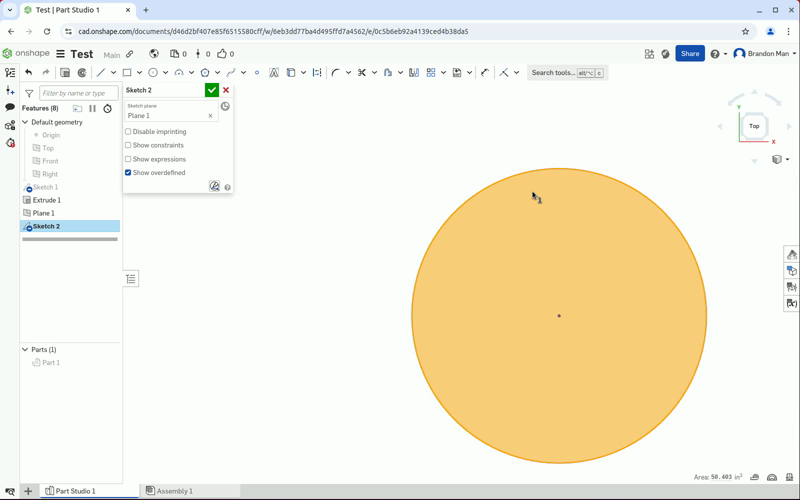
scroll(-6)
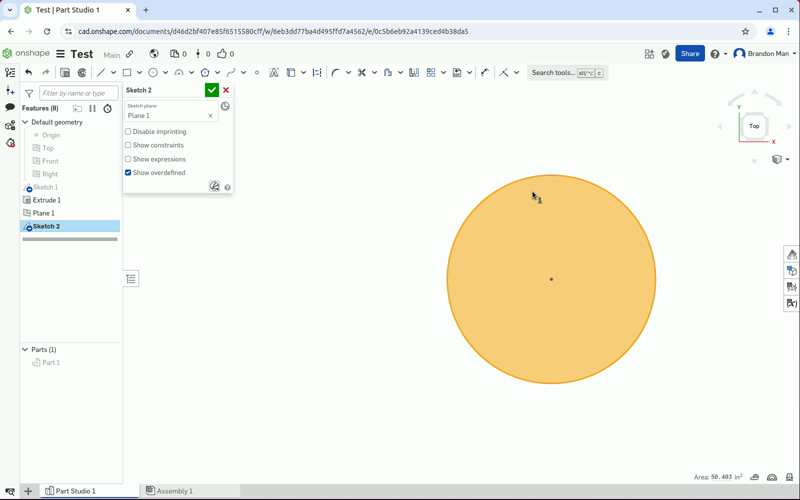
scroll(-6)
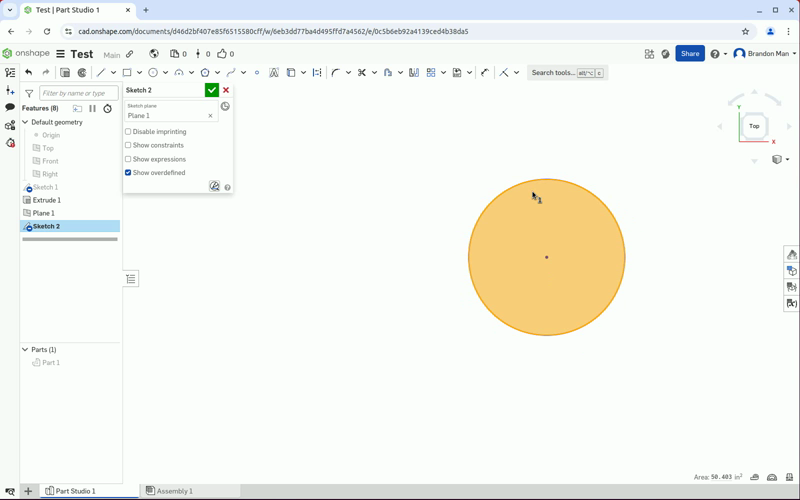
scroll(-6)
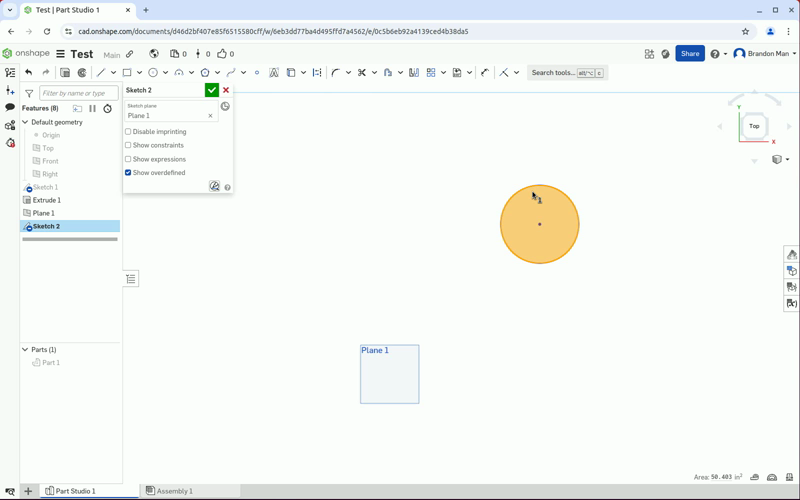
scroll(-6)
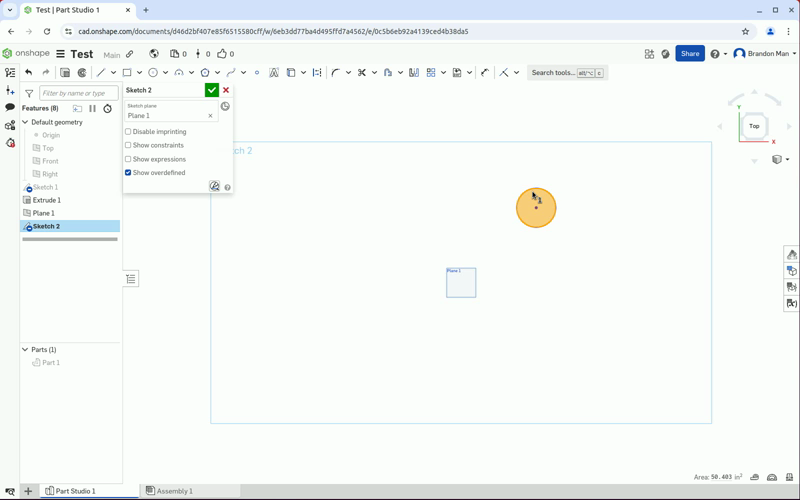
mouse_move(73, 352)
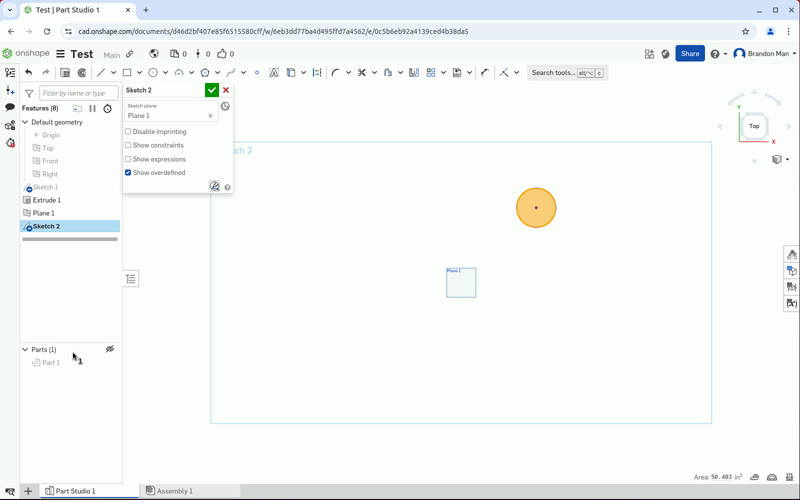
key(shift+y)
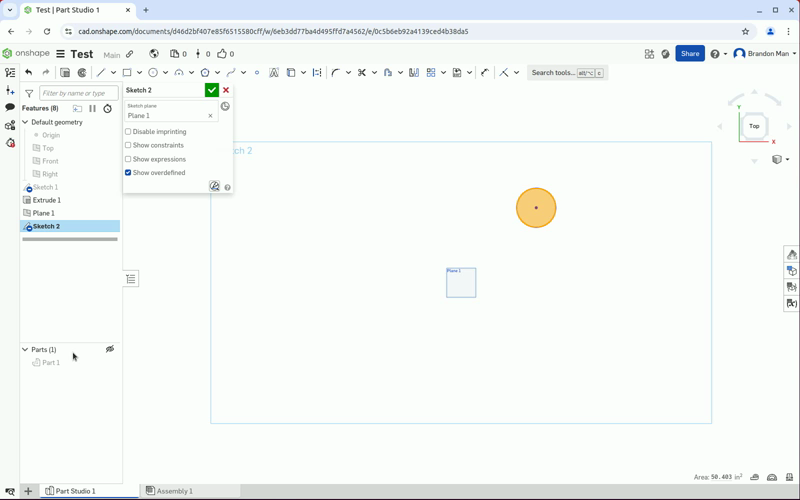
key(shift+e)
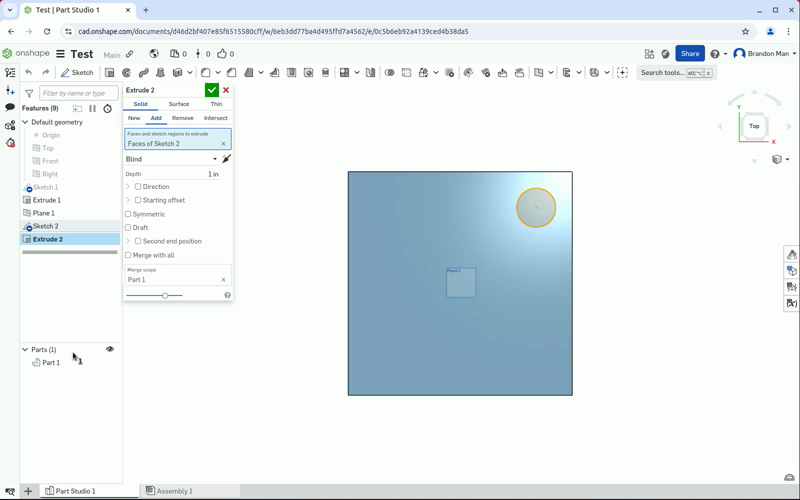
mouse_move(143, 106)
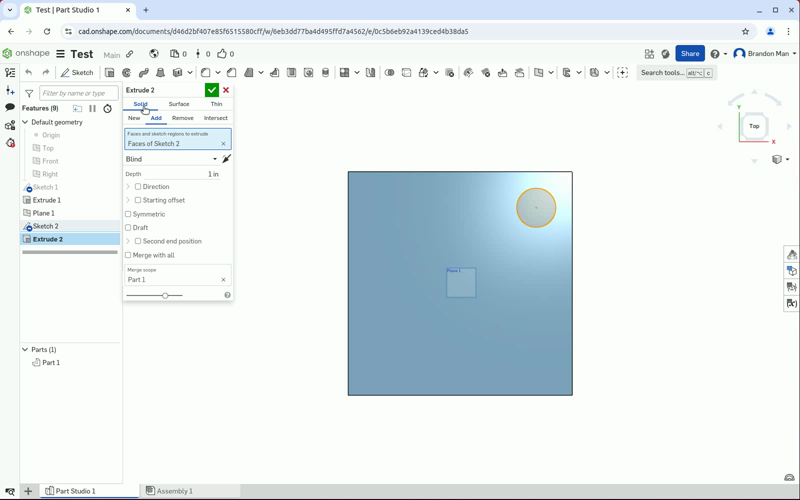
click(143, 106)
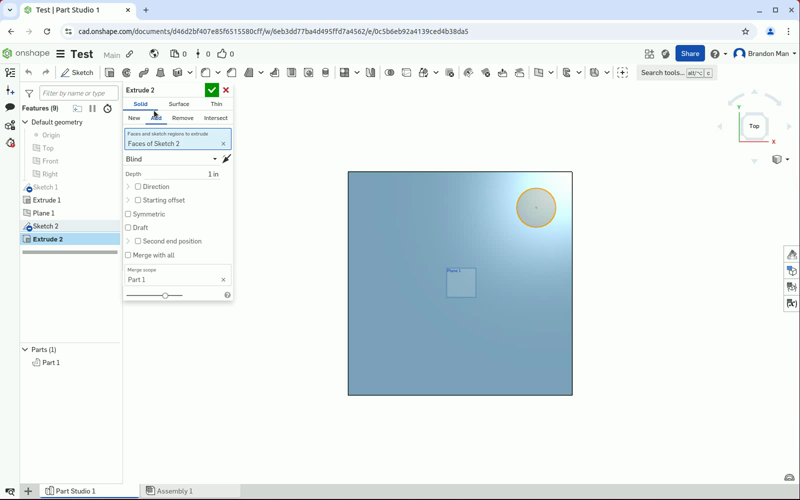
mouse_move(186, 120)
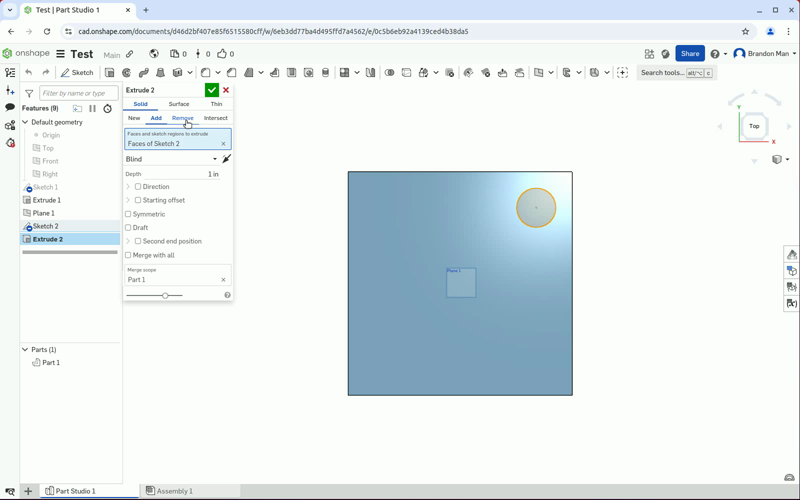
click(186, 120)
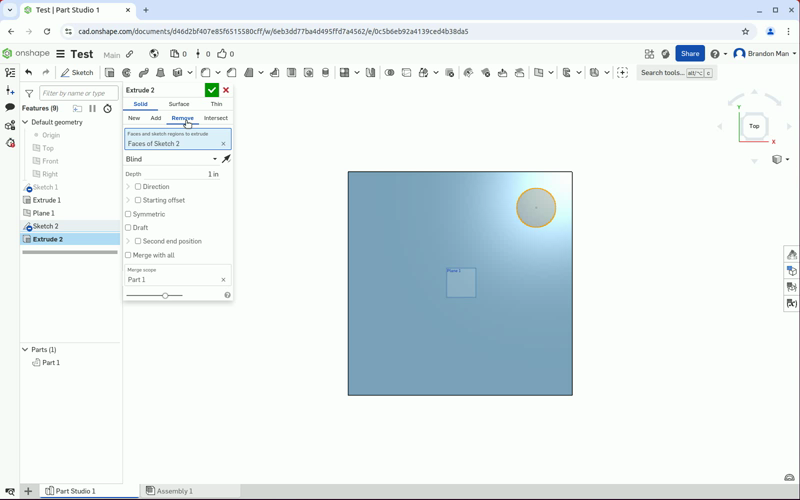
key(tab, 4)
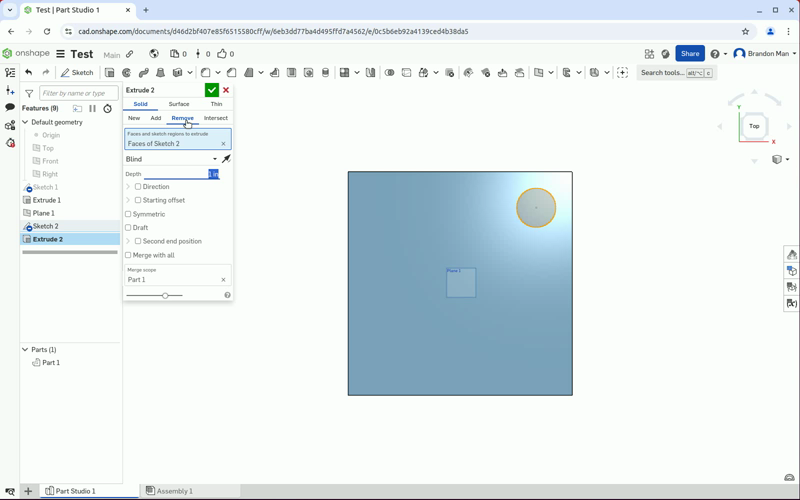
text(1.444)
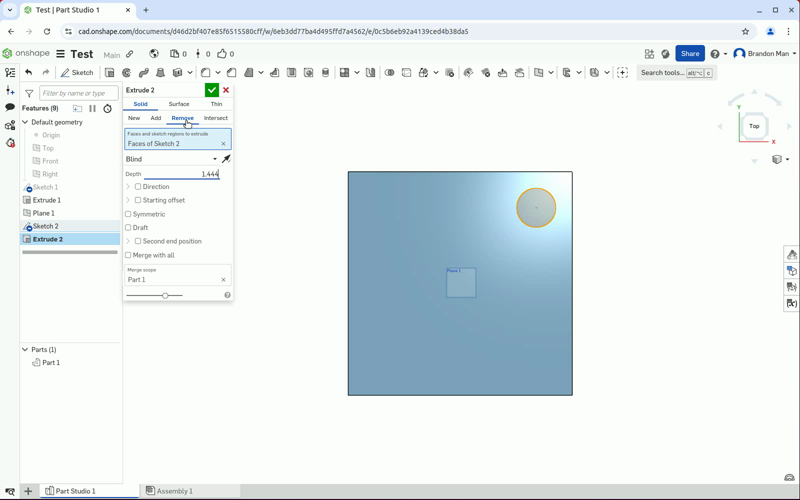
key(tab, 6)
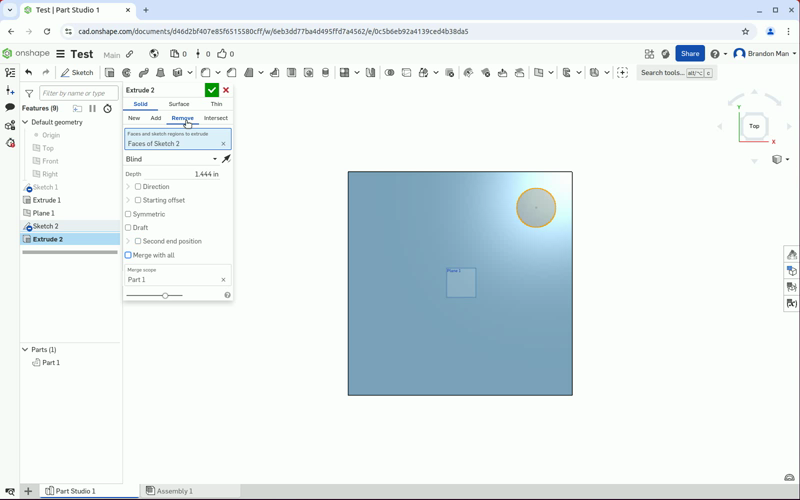
key(space)
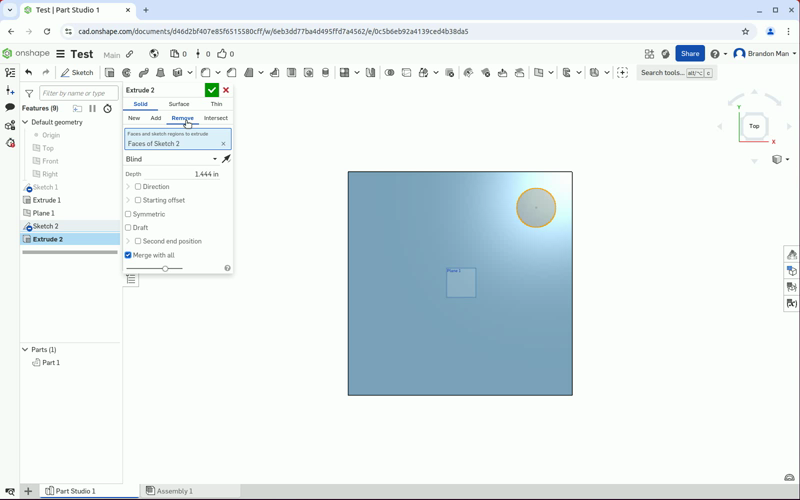
key(enter)
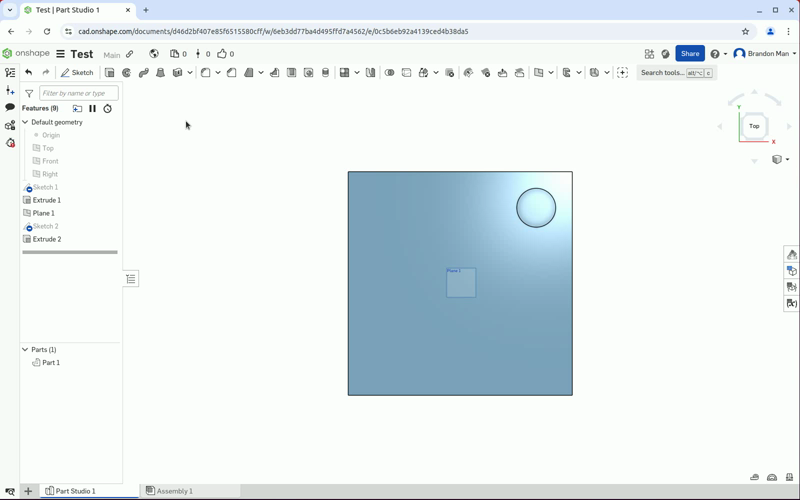
key(shift+h)
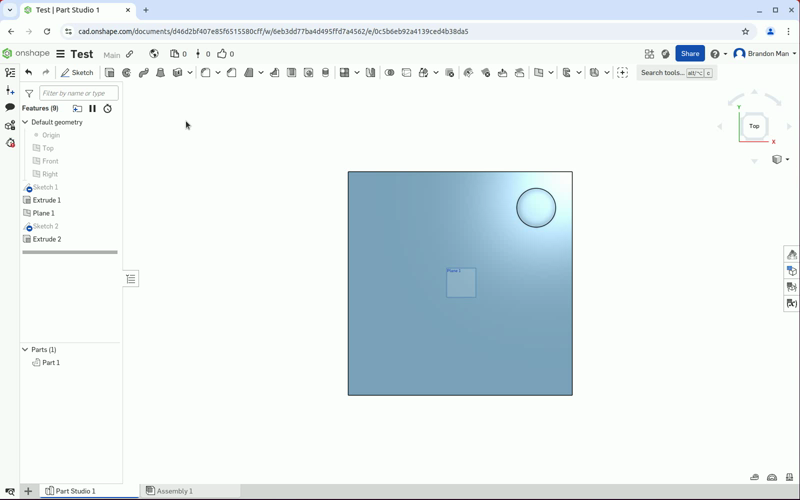
key(shift+h)
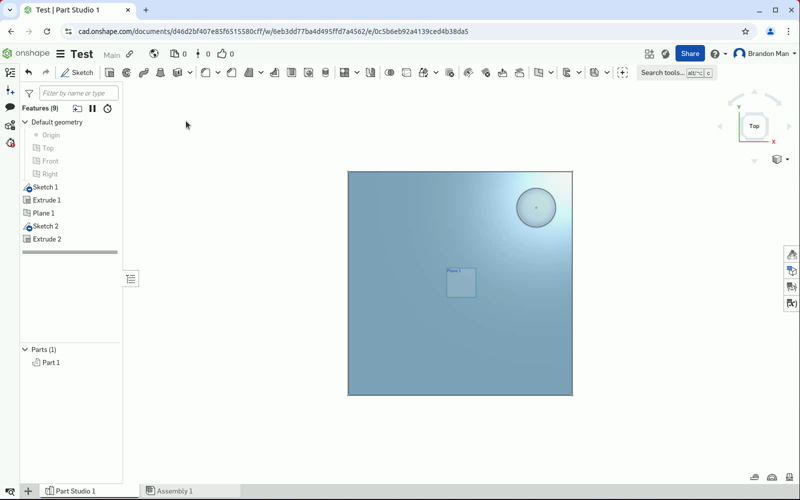
key(shift+7)
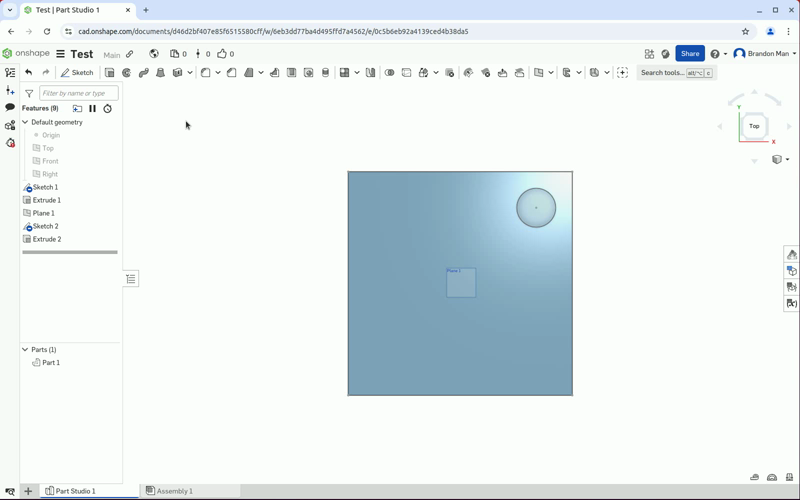
key(up, 3)
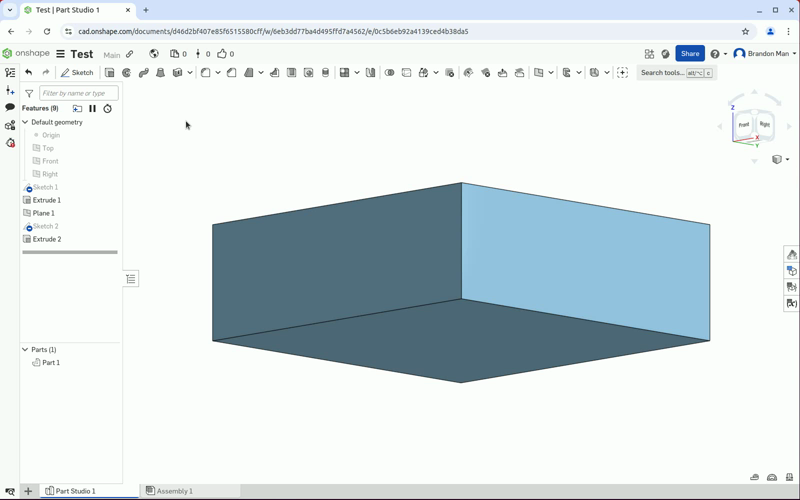
key(left, 3)
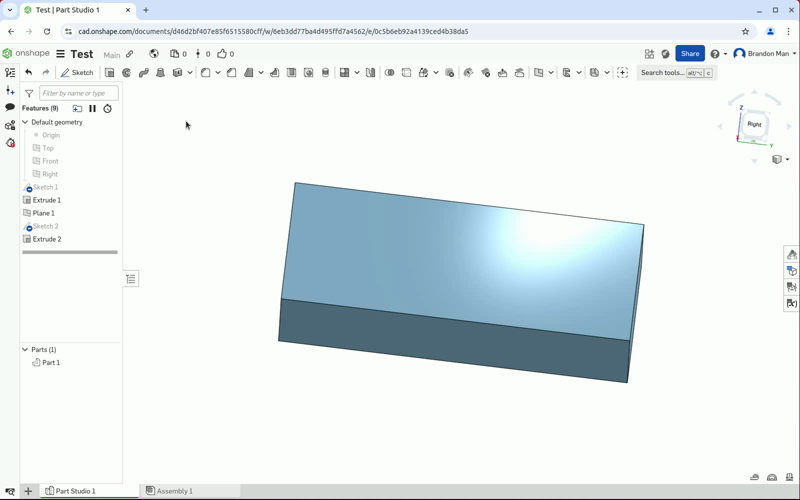
key(right, 3)
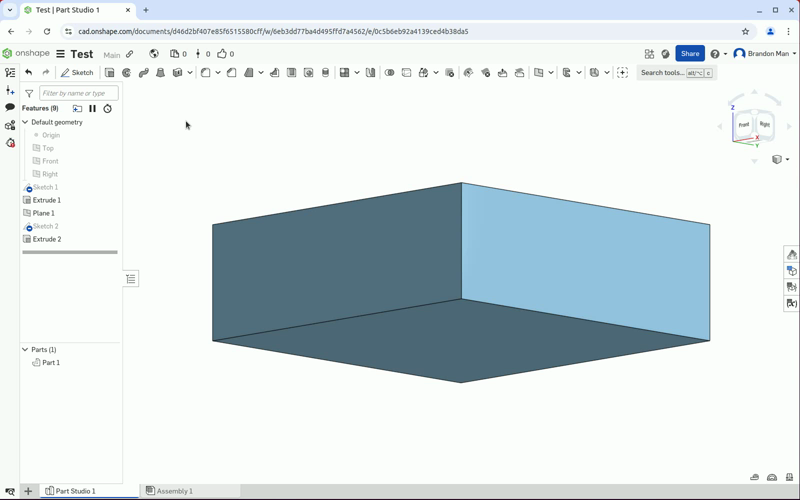
key(down, 3)
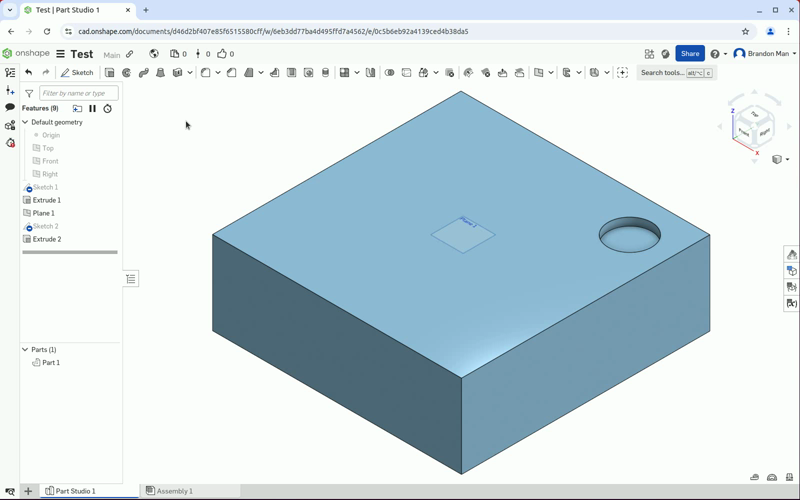
mouse_move(73, 189)
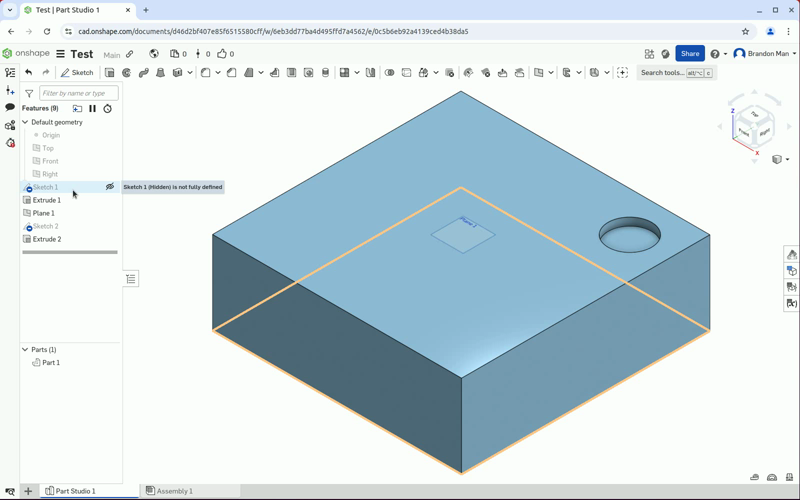
click(73, 189)